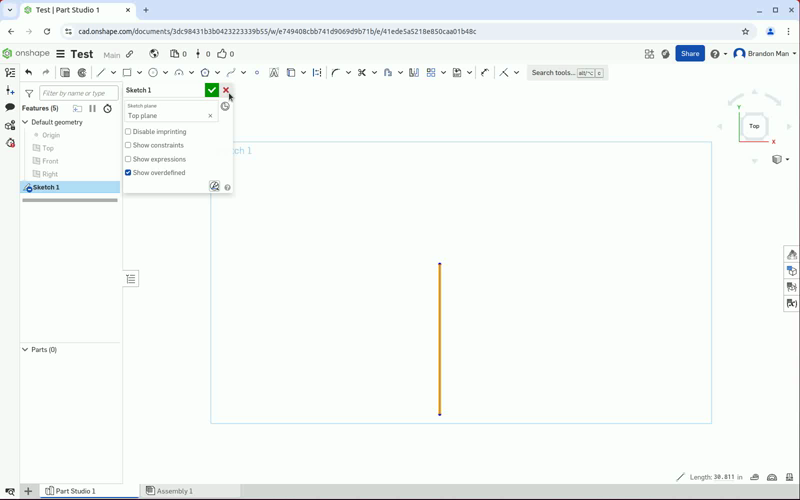
key(shift+h)
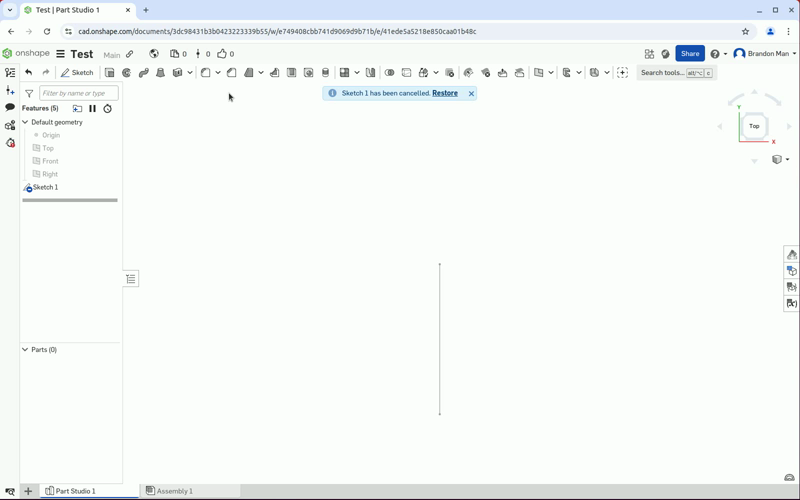
mouse_move(73, 352)
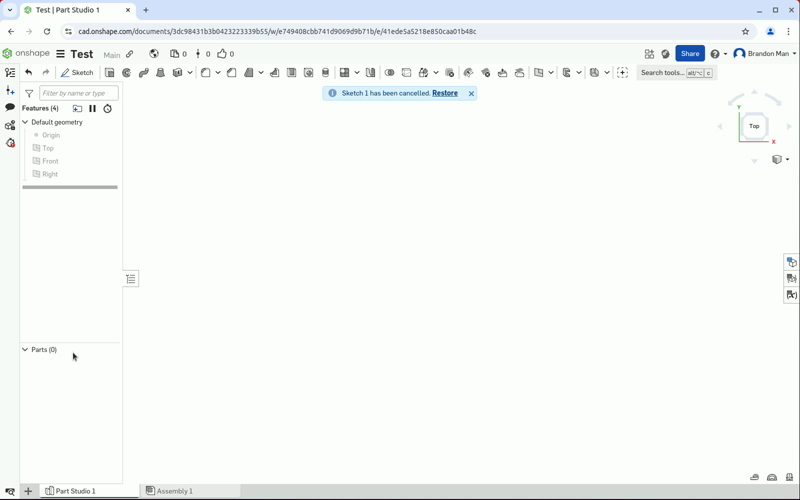
key(y)
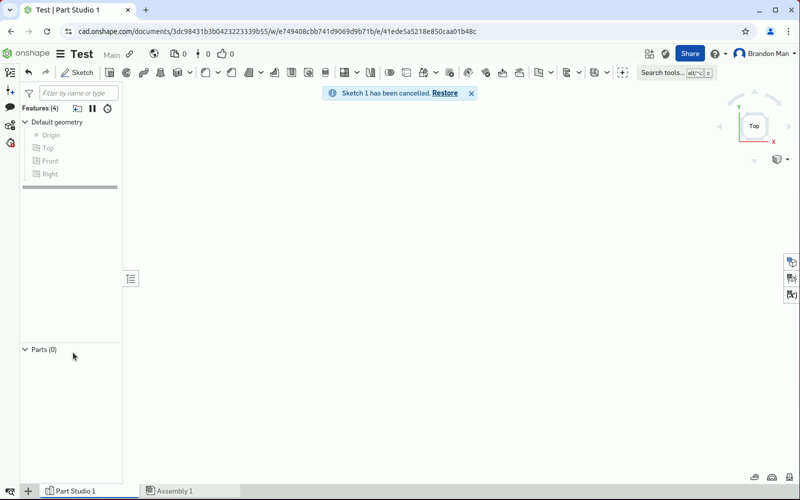
key(shift+p)
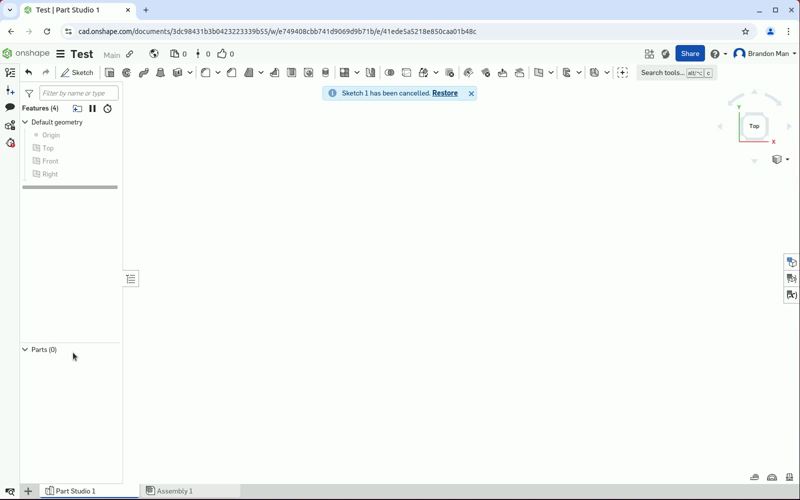
key(space)
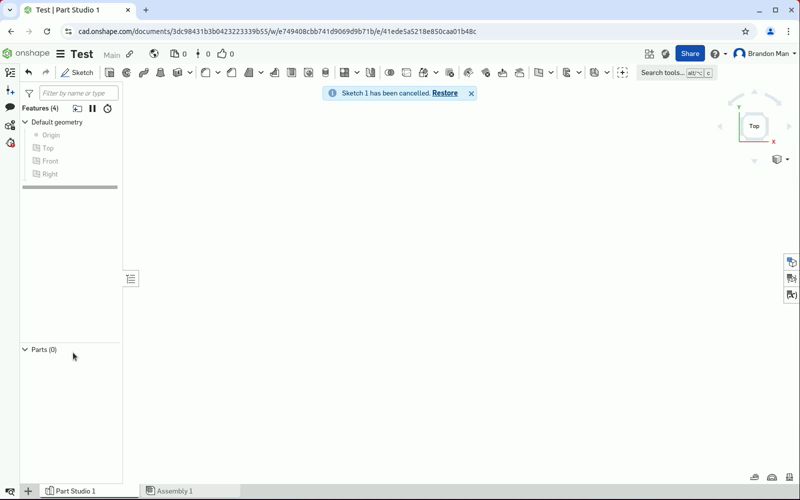
key_down(shift)
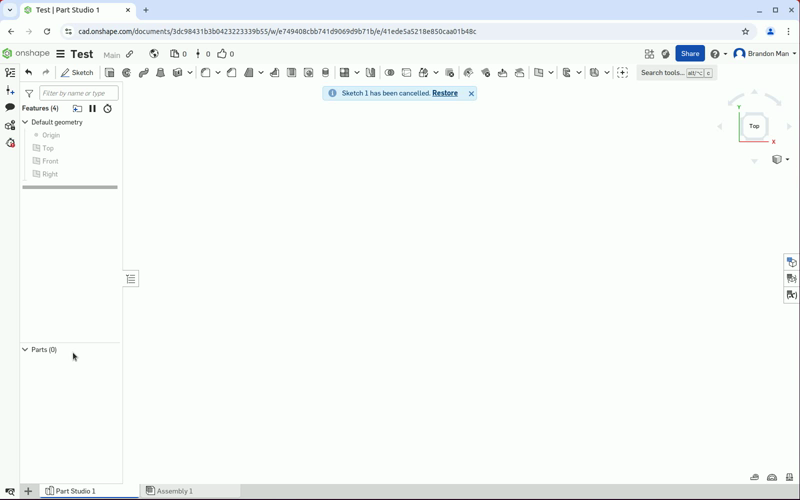
key(up)
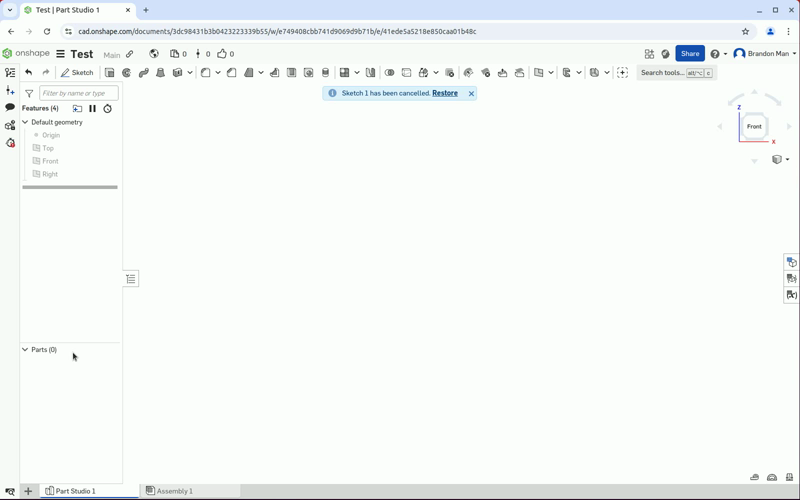
key_up(shift)
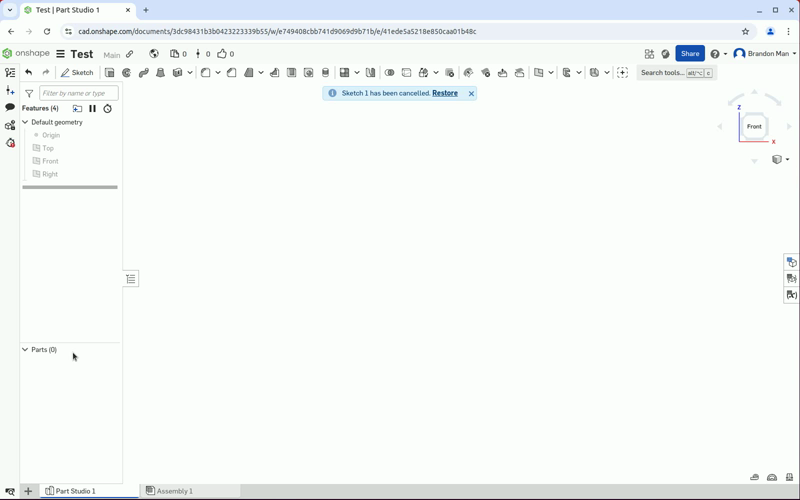
mouse_move(73, 352)
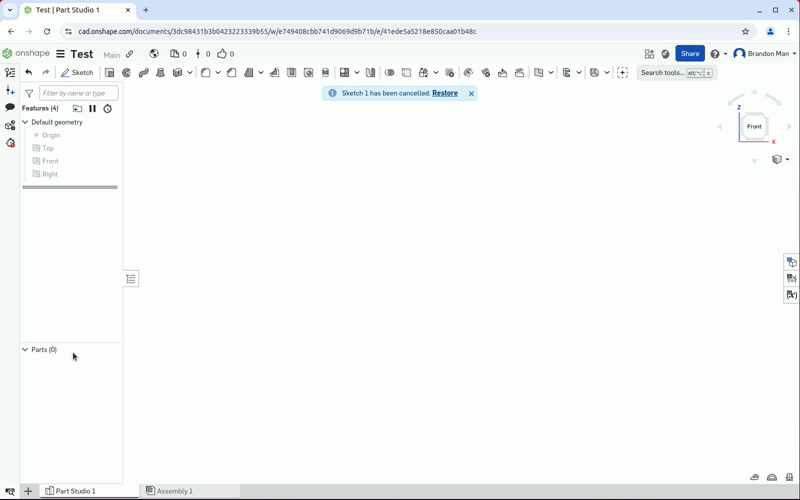
key(shift+y)
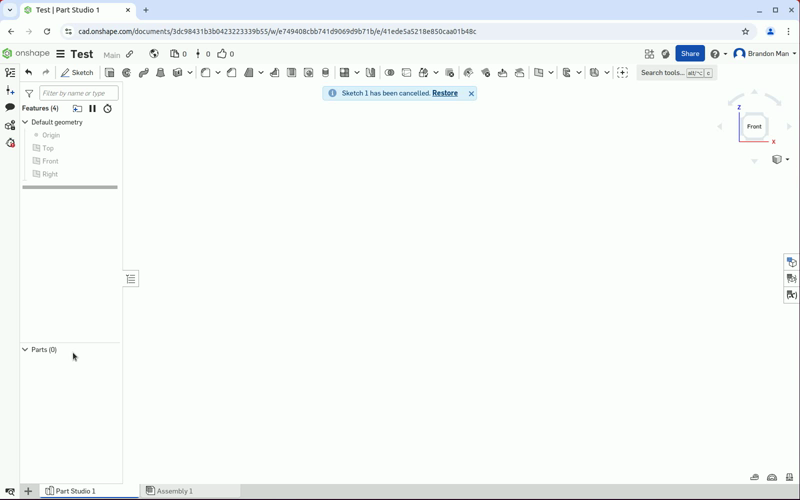
key(shift+s)
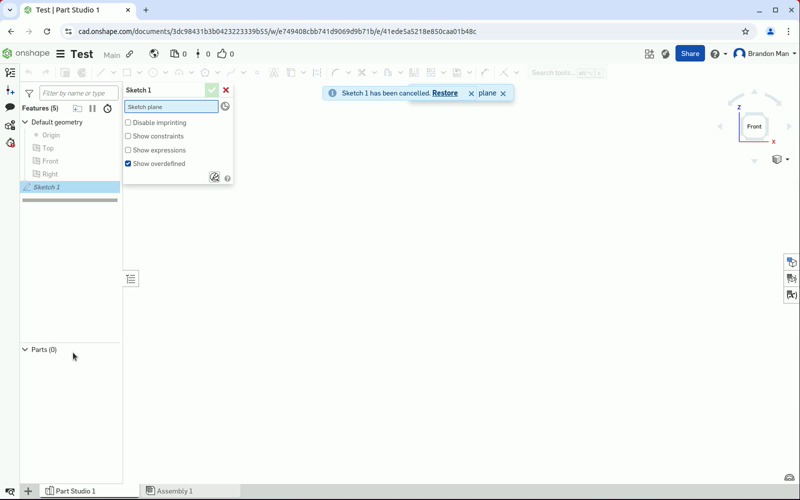
mouse_move(73, 163)
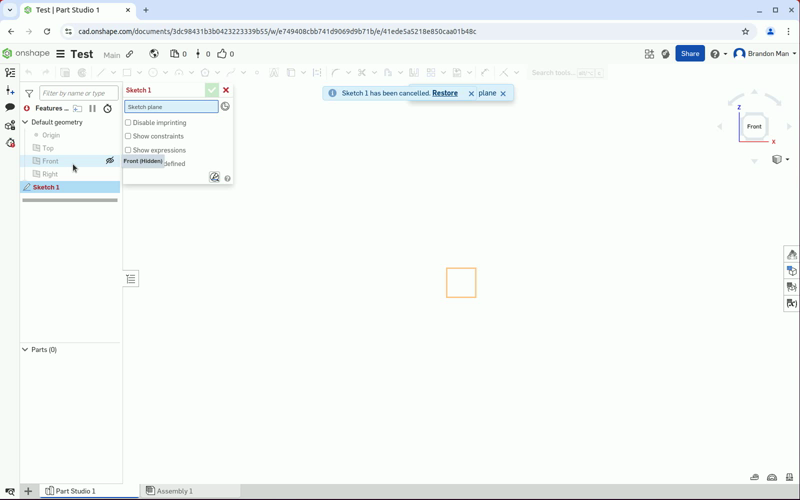
click(73, 163)
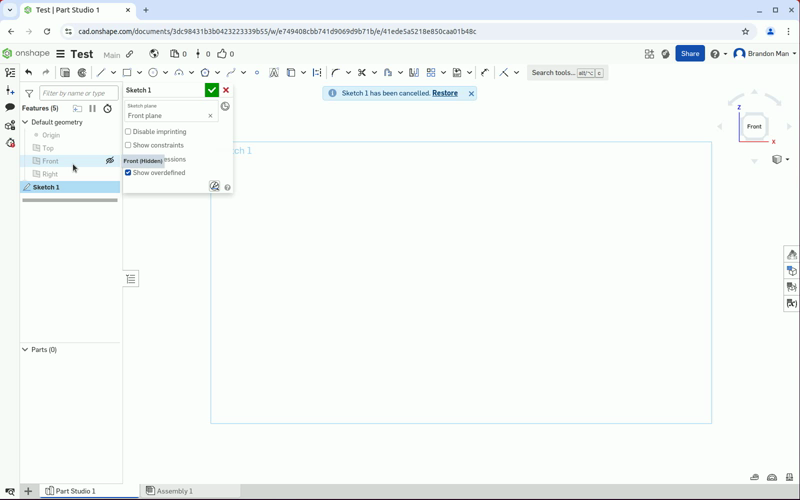
mouse_move(73, 352)
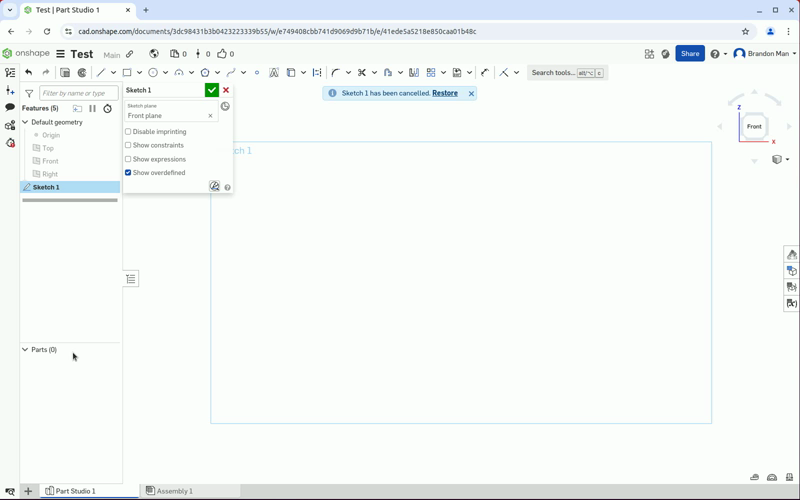
key(y)
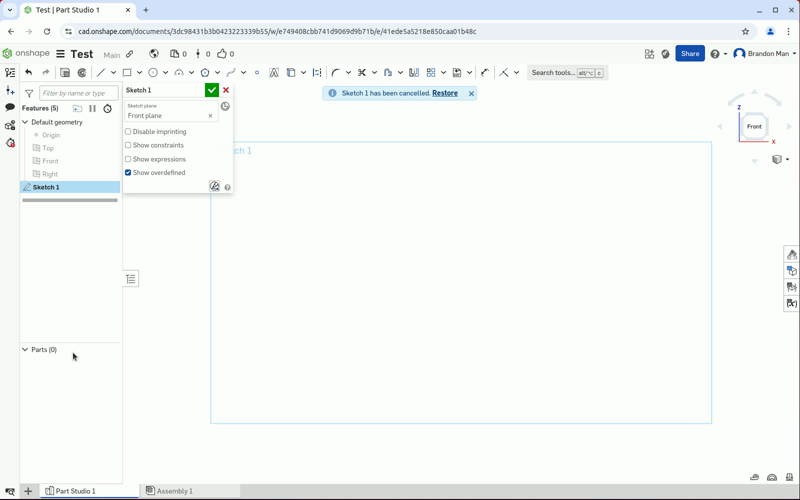
key(l)
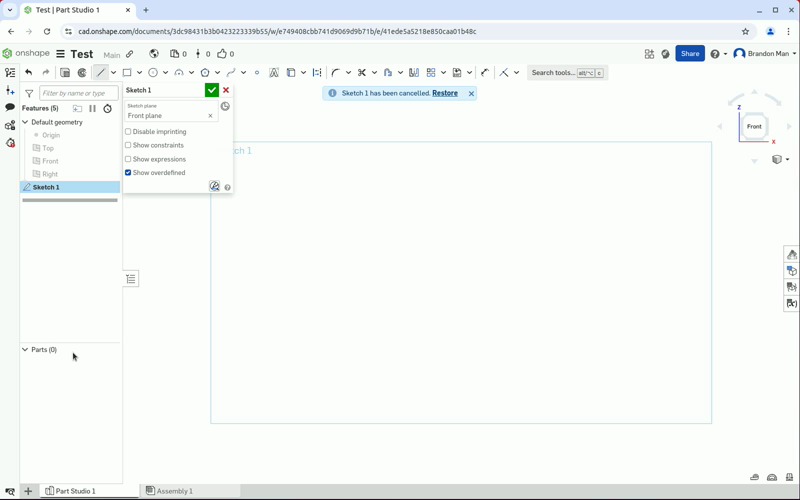
key_down(shift)
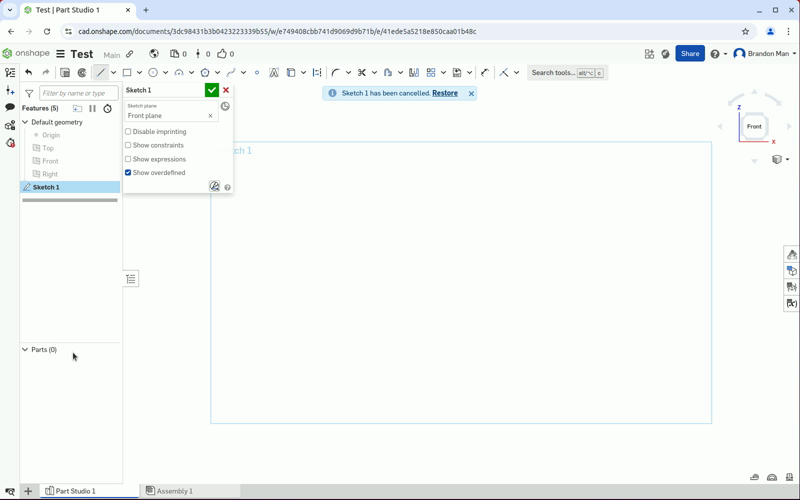
mouse_move(348, 305)
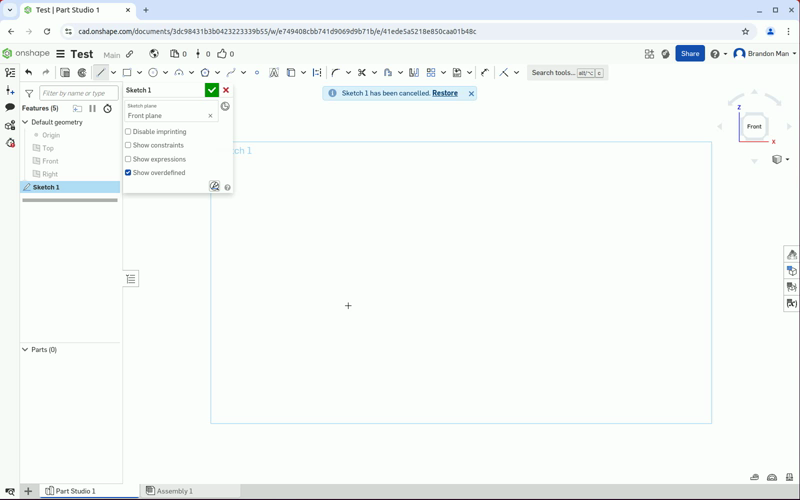
click(348, 305)
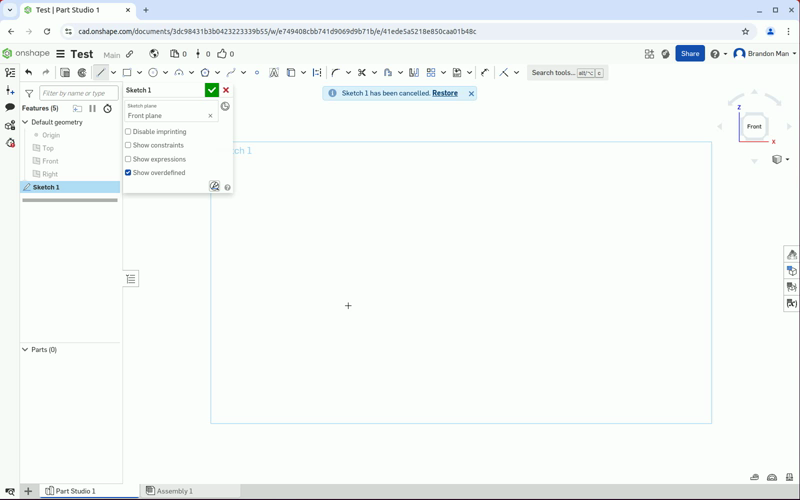
key_up(shift)
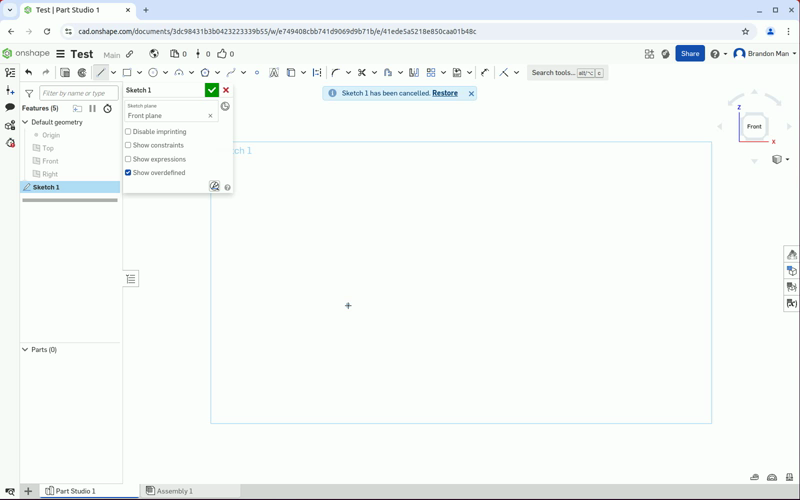
key_down(shift)
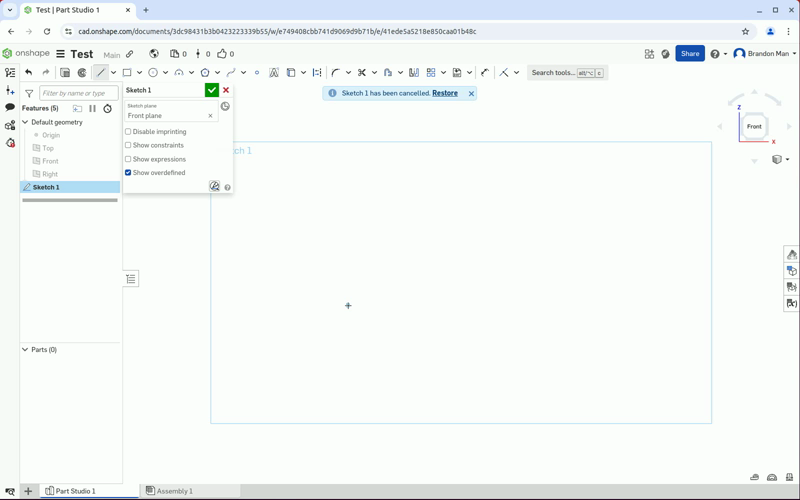
mouse_move(572, 305)
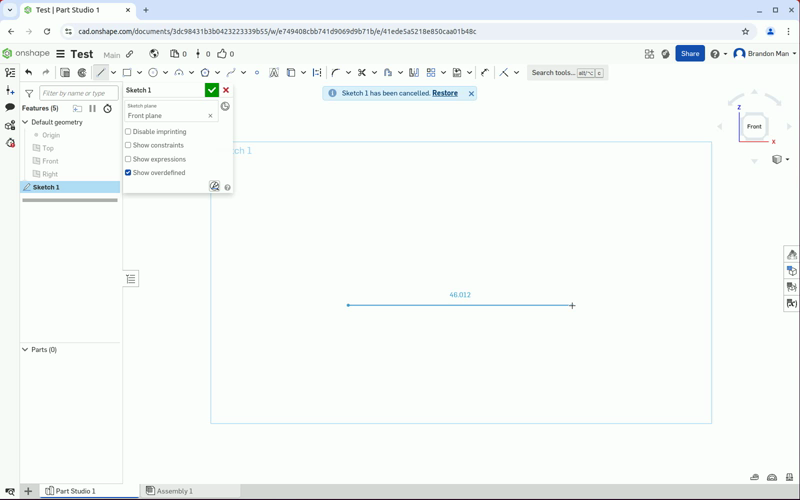
click(572, 305)
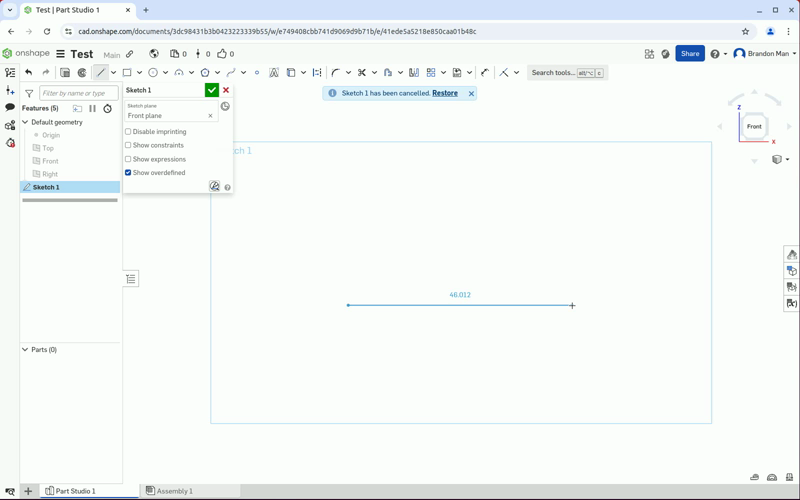
key_up(shift)
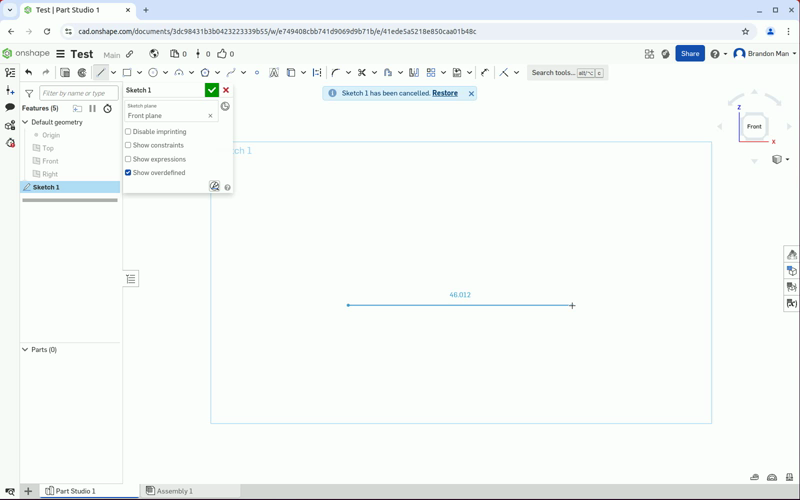
key_down(shift)
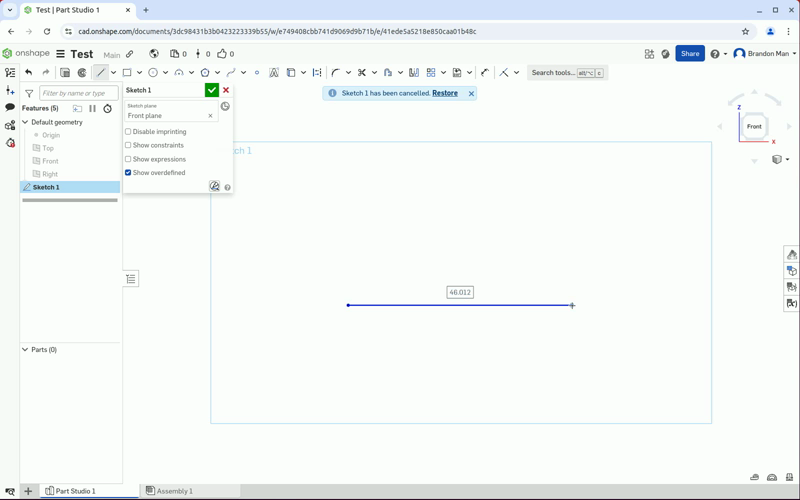
mouse_move(589, 305)
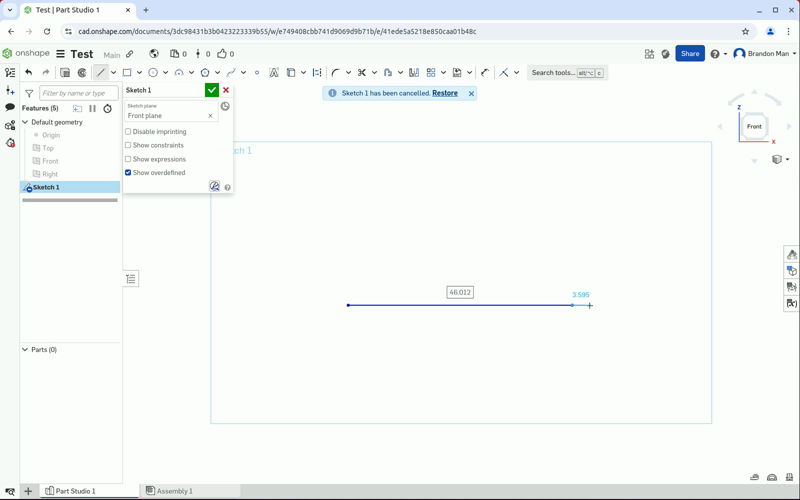
mouse_move(572, 260)
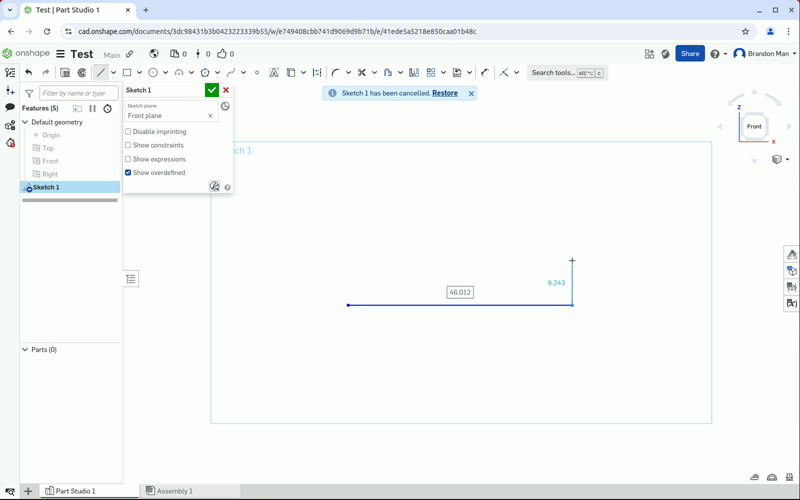
click(572, 260)
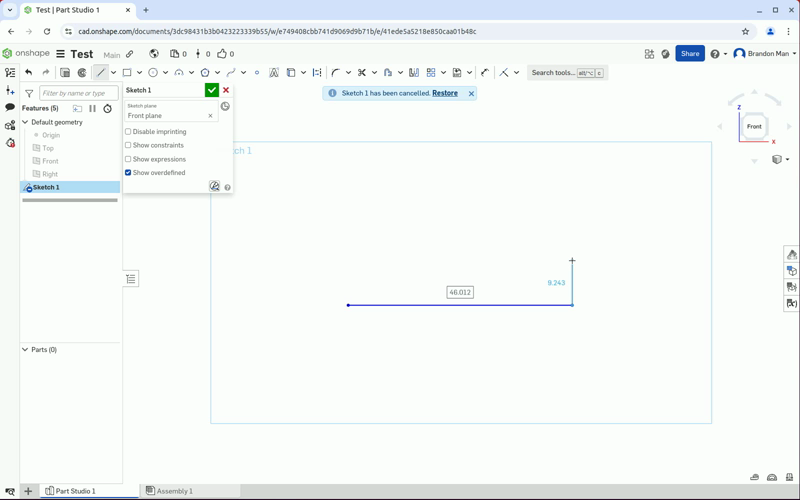
key_up(shift)
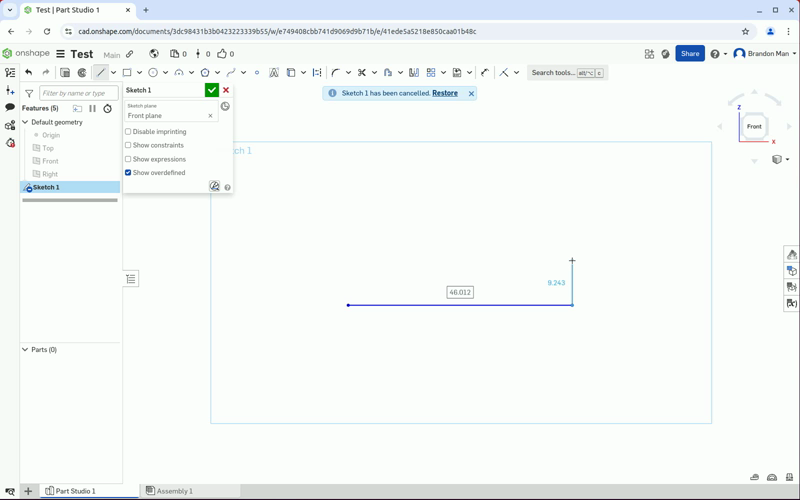
key_down(shift)
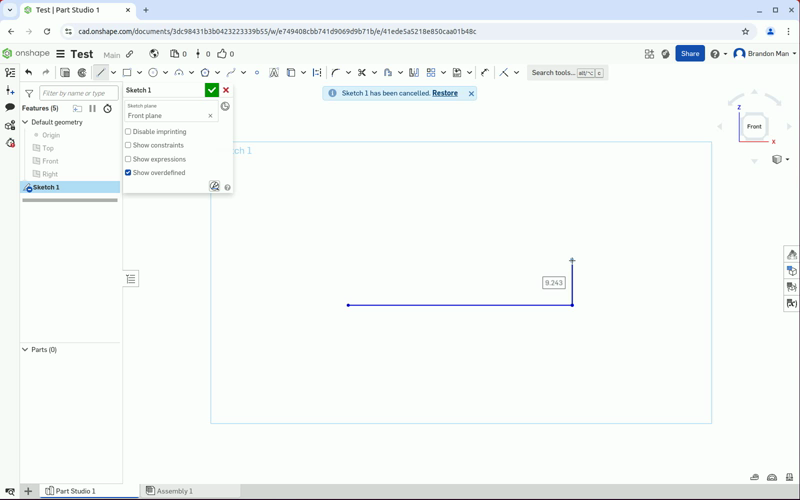
mouse_move(348, 260)
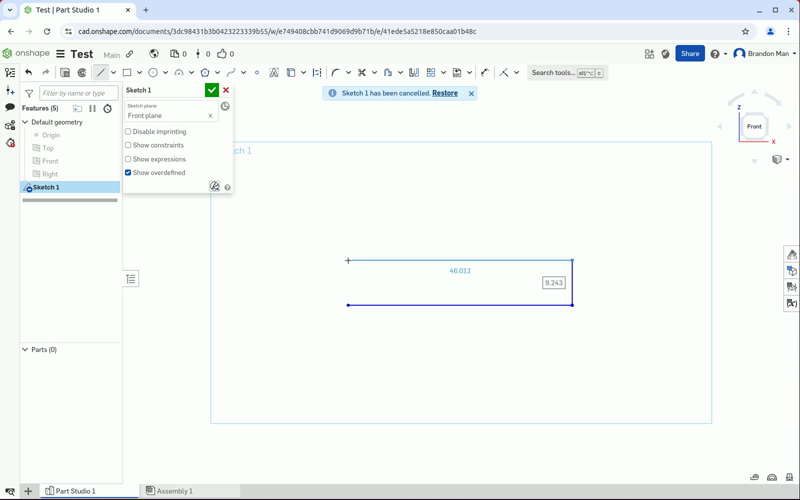
click(348, 260)
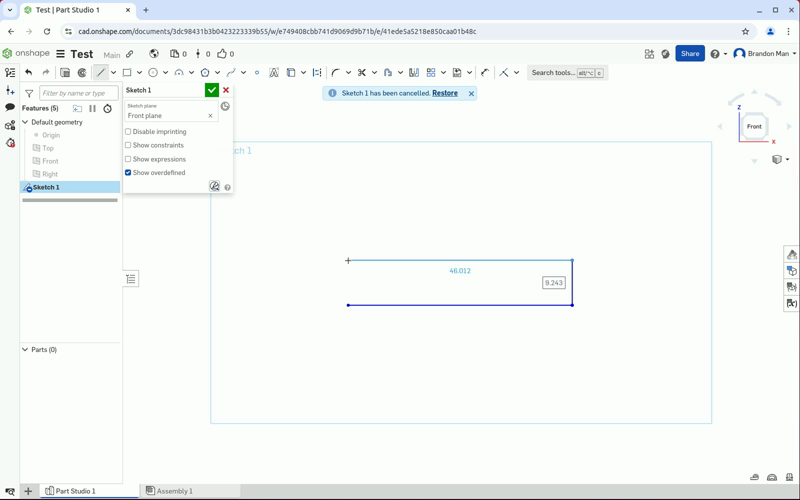
key_up(shift)
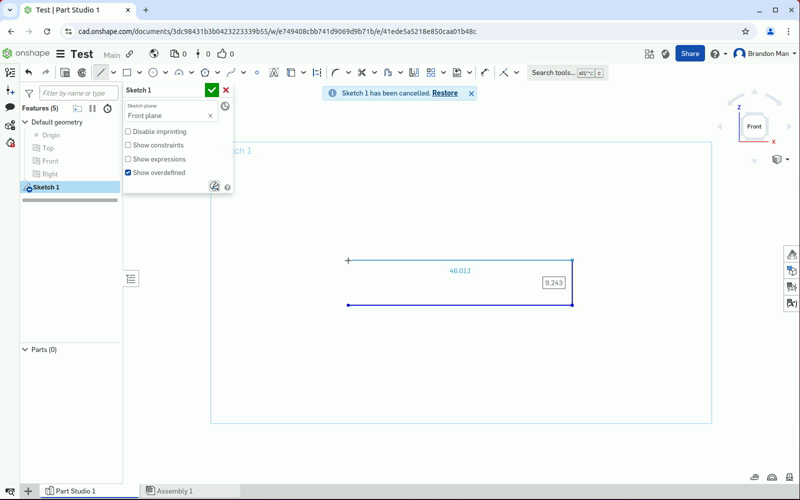
mouse_move(378, 260)
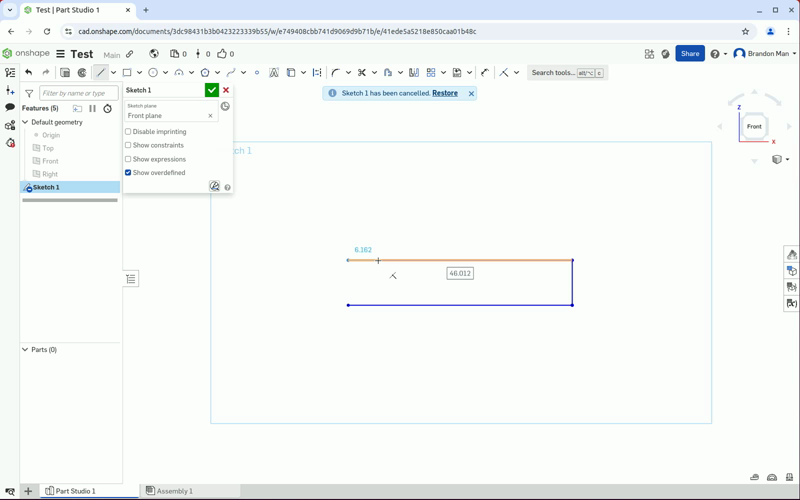
key_down(shift)
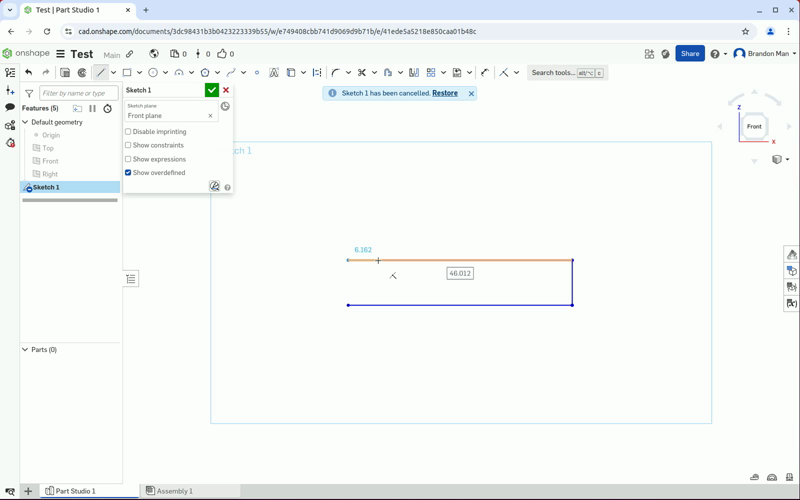
mouse_move(348, 305)
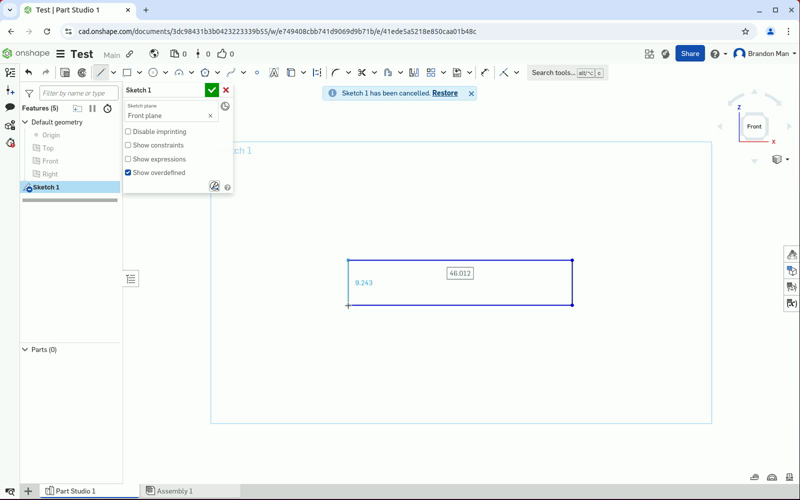
key_up(shift)
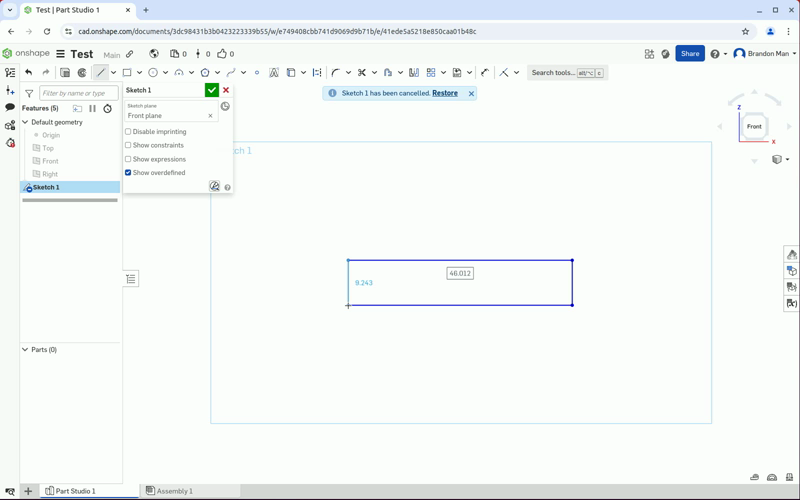
click(348, 305)
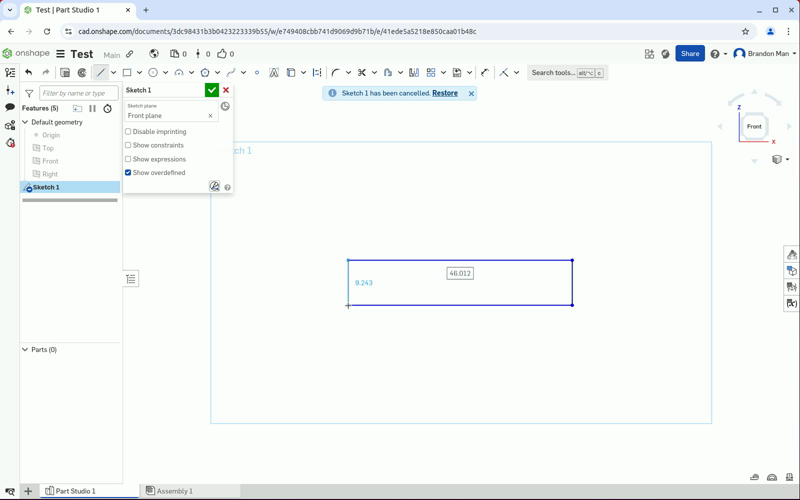
key(esc)
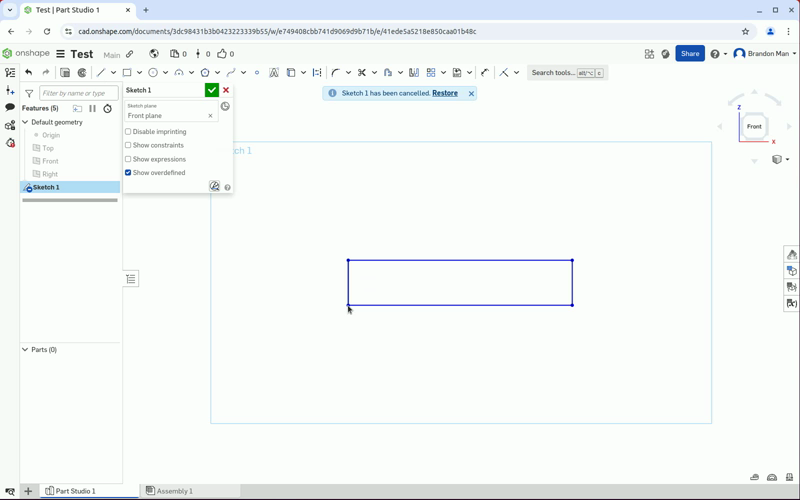
mouse_move(514, 288)
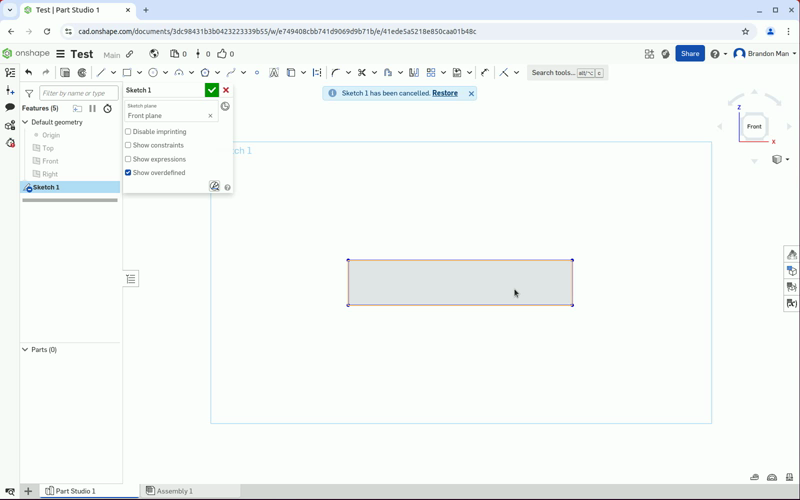
click(514, 288)
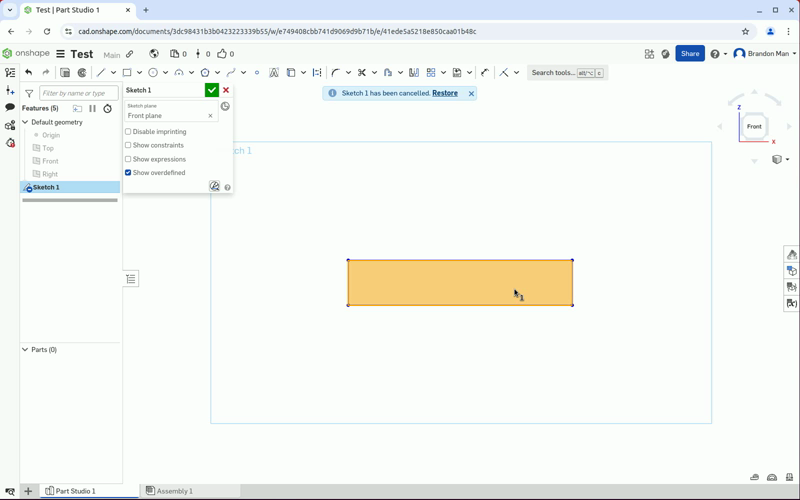
mouse_move(73, 352)
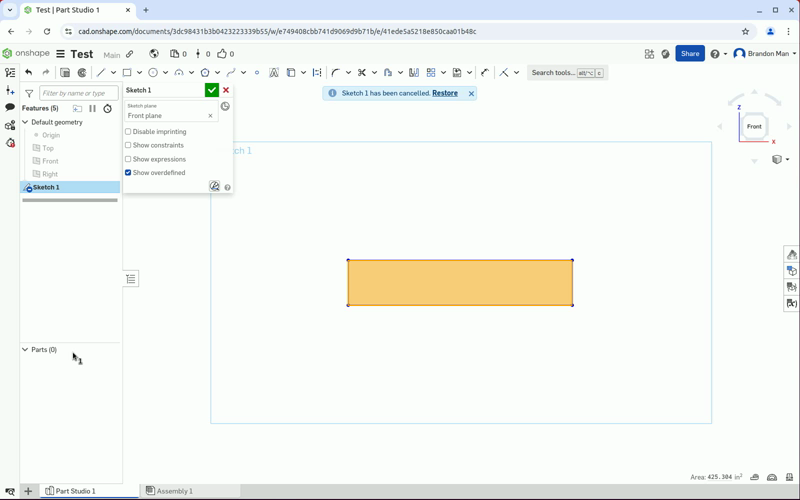
key(shift+y)
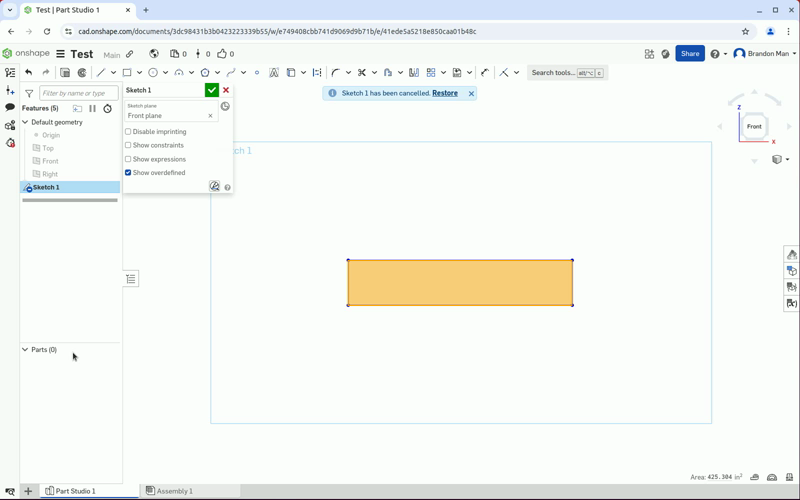
key(shift+e)
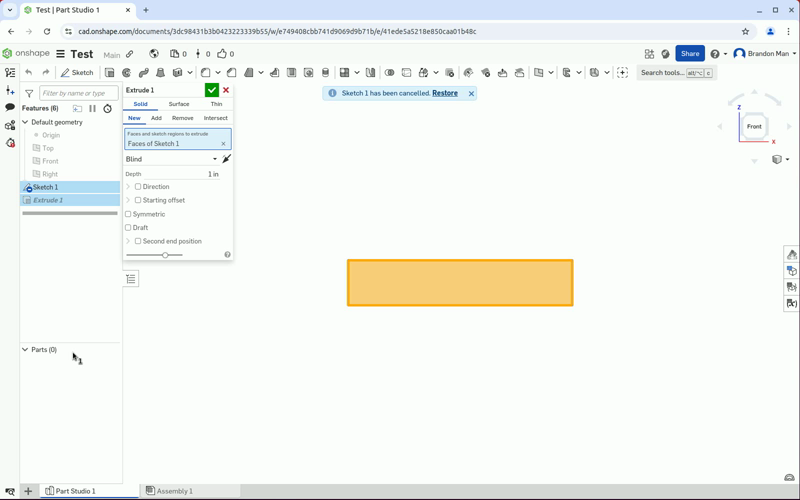
mouse_move(143, 106)
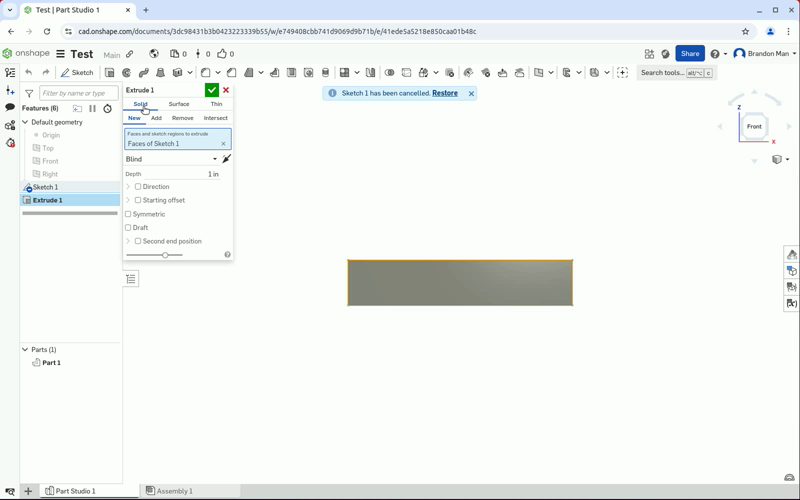
click(143, 106)
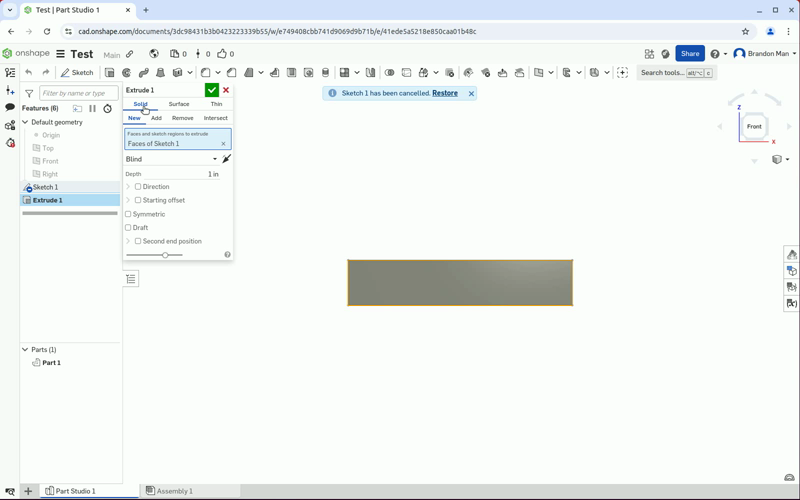
mouse_move(137, 120)
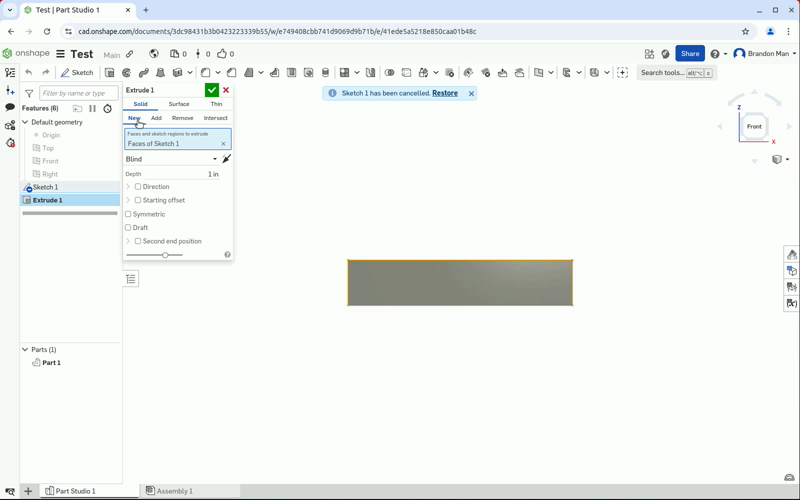
click(137, 120)
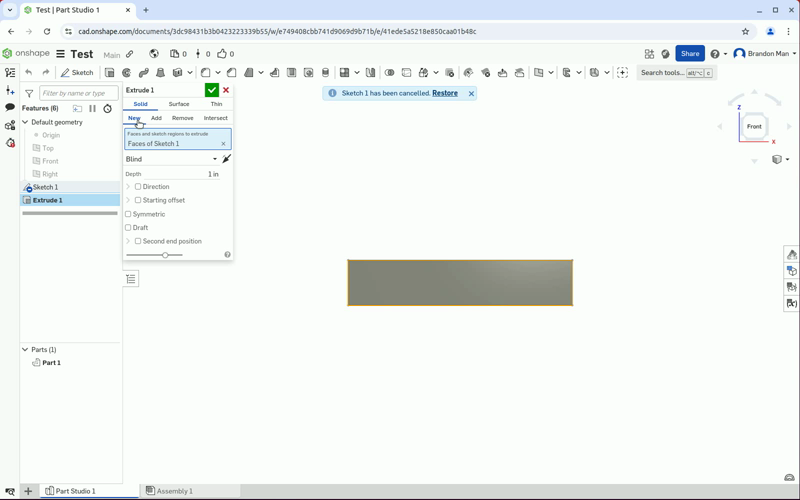
key(tab, 4)
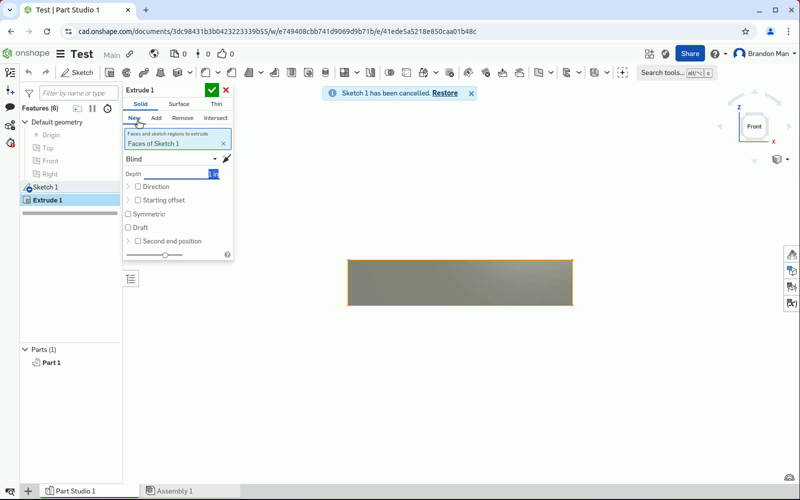
text(11.554)
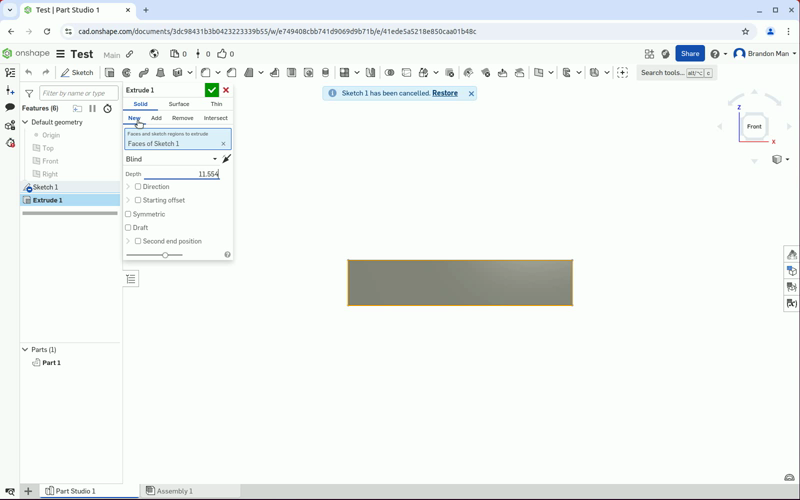
key(tab, 3)
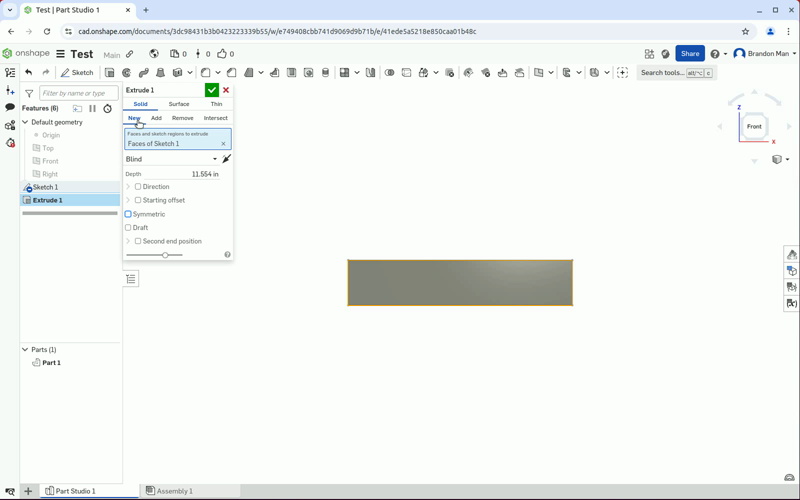
key(space)
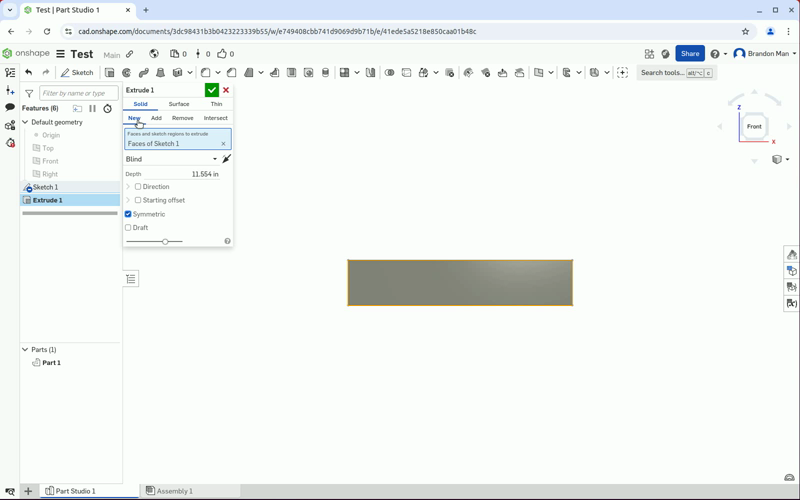
key(enter)
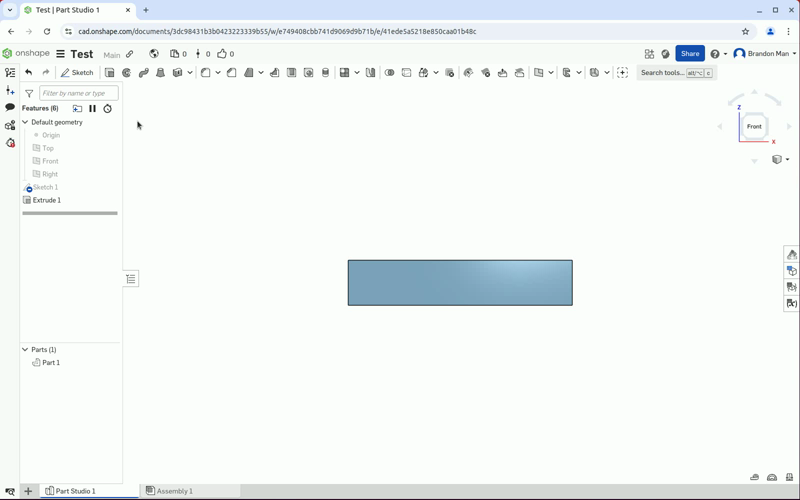
key(shift+h)
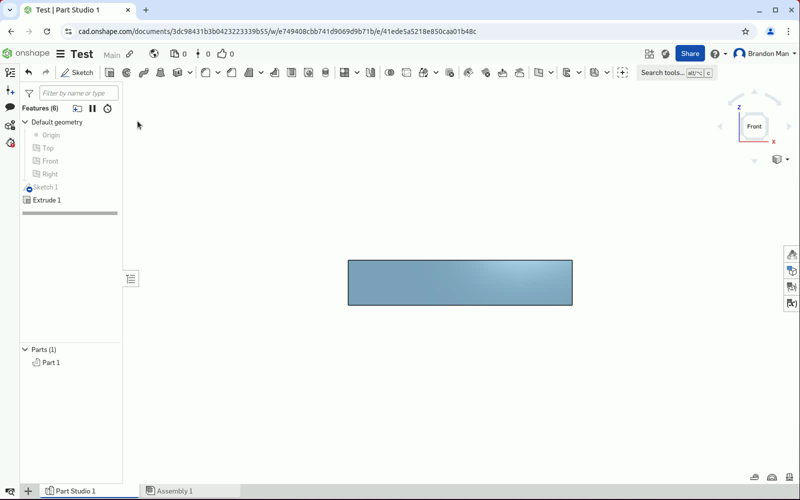
key(shift+h)
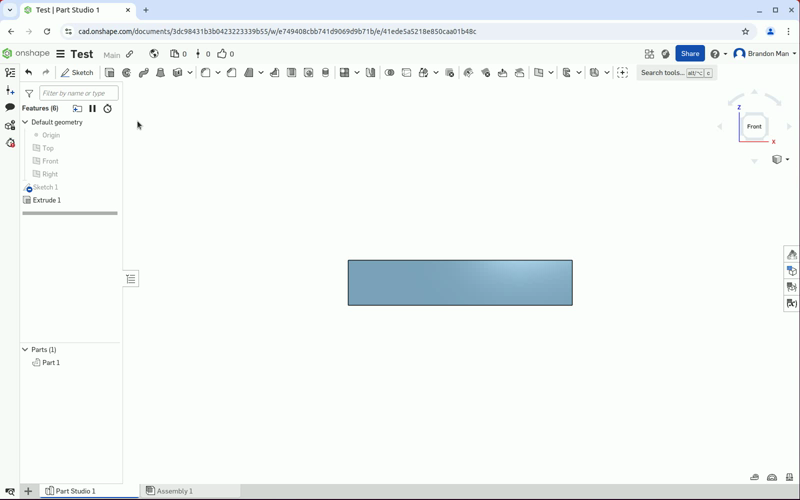
mouse_move(73, 189)
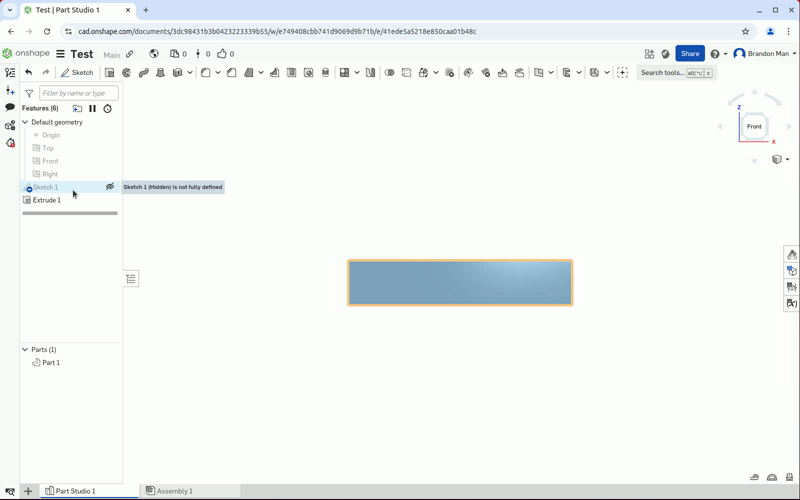
click(73, 189)
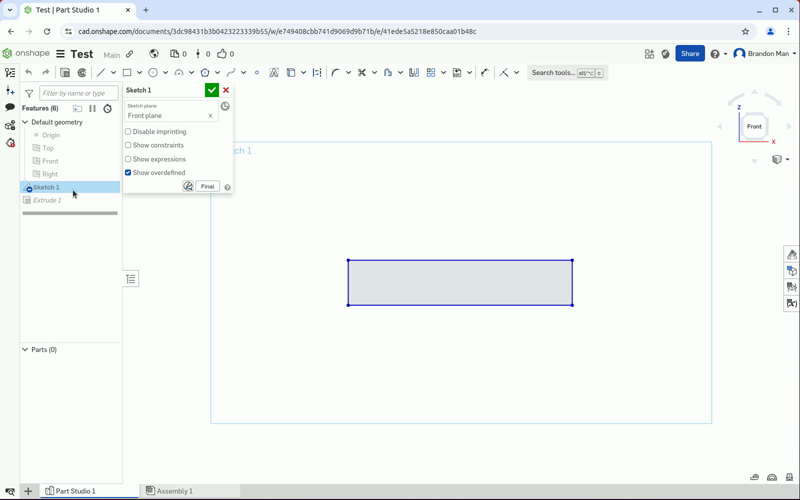
mouse_move(229, 92)
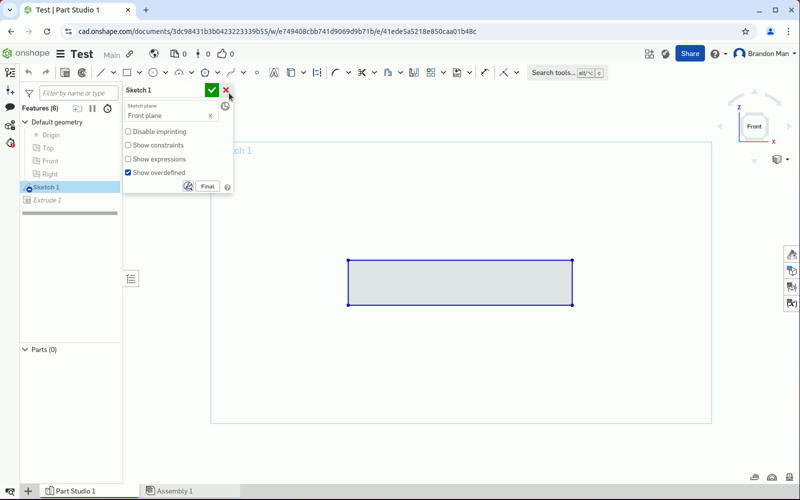
click(229, 92)
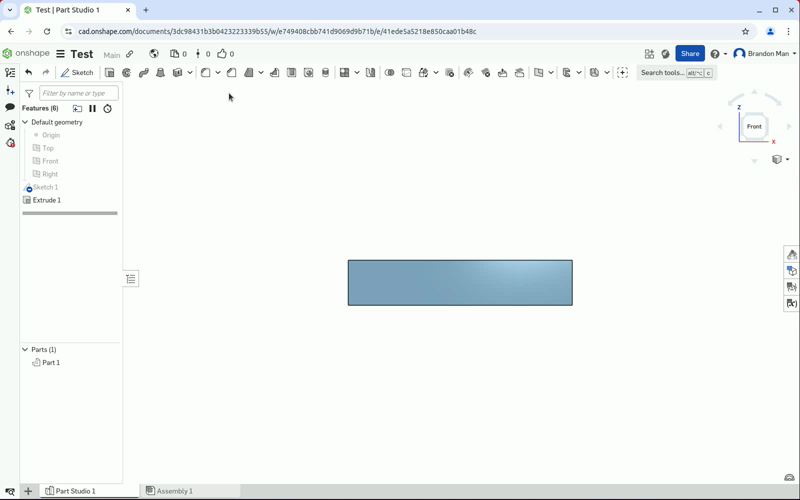
mouse_move(73, 352)
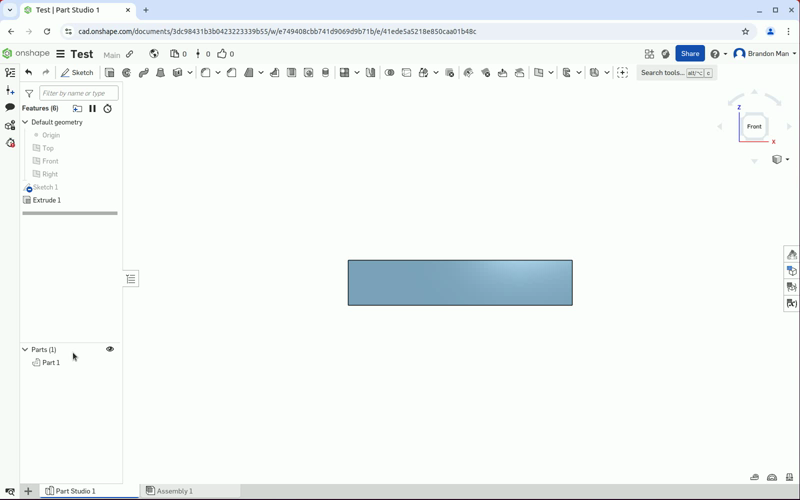
key(y)
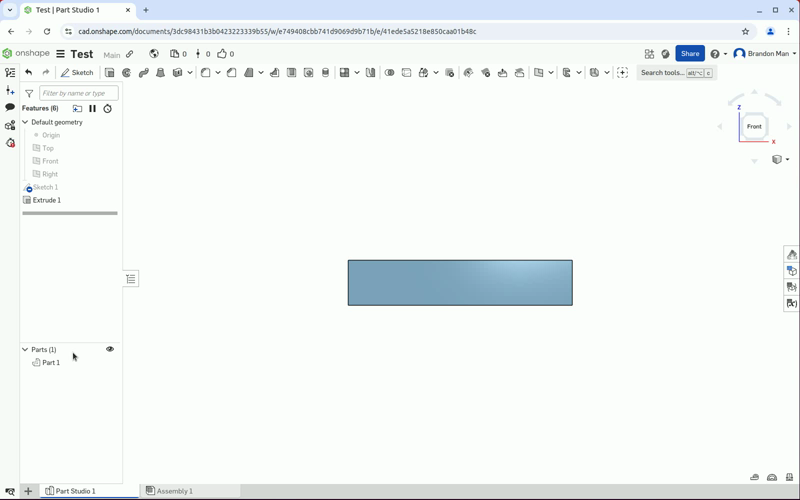
key(shift+p)
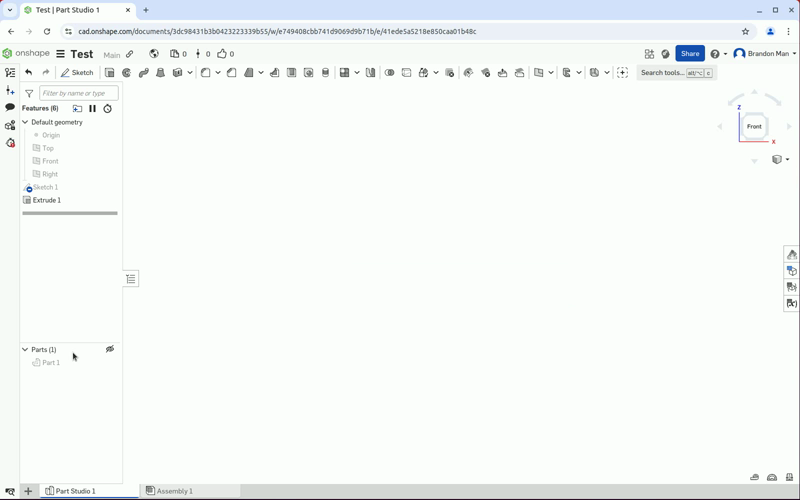
key(space)
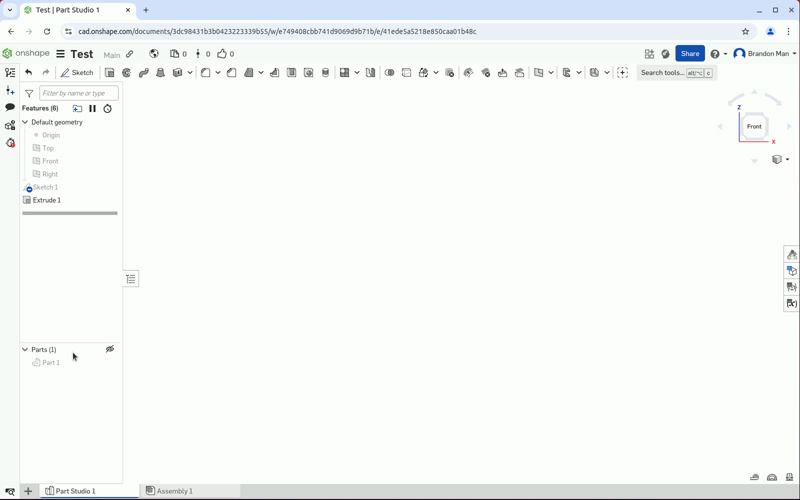
key_down(shift)
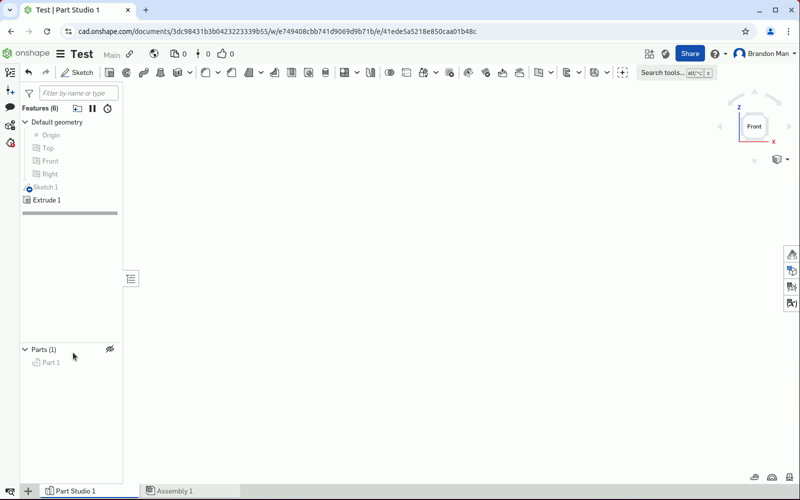
key(down)
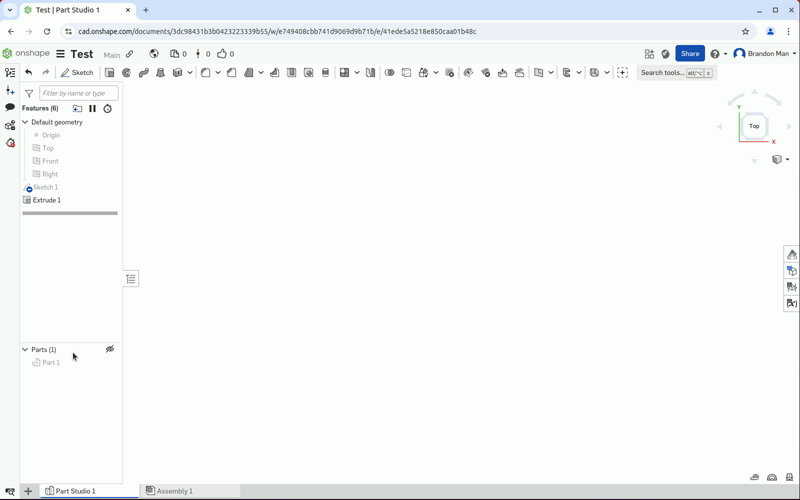
key_up(shift)
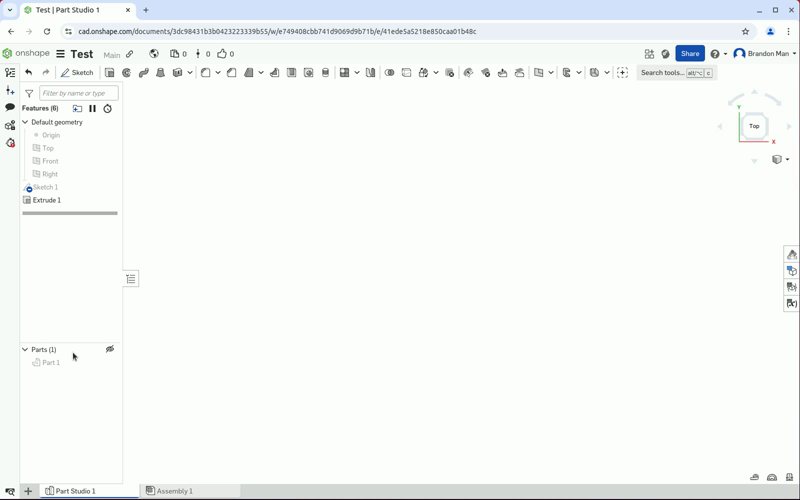
mouse_move(73, 352)
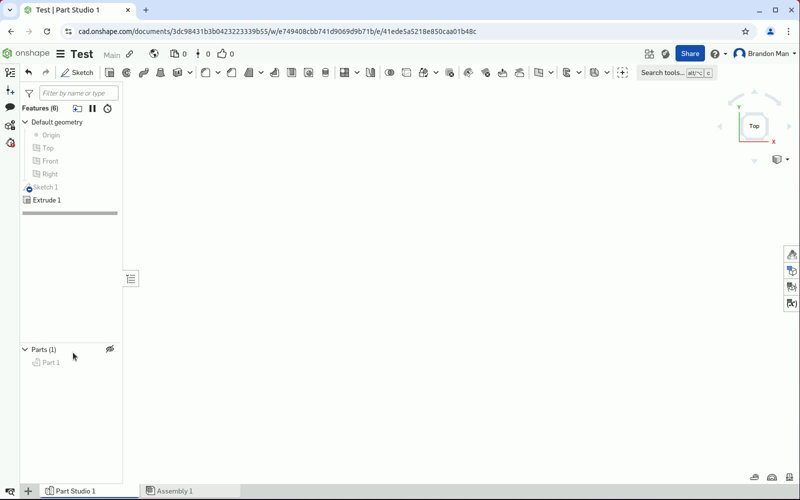
key(shift+y)
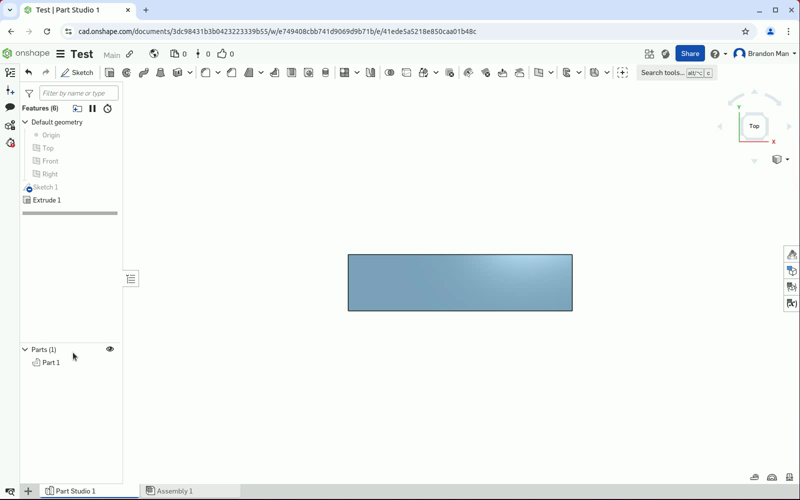
mouse_move(541, 75)
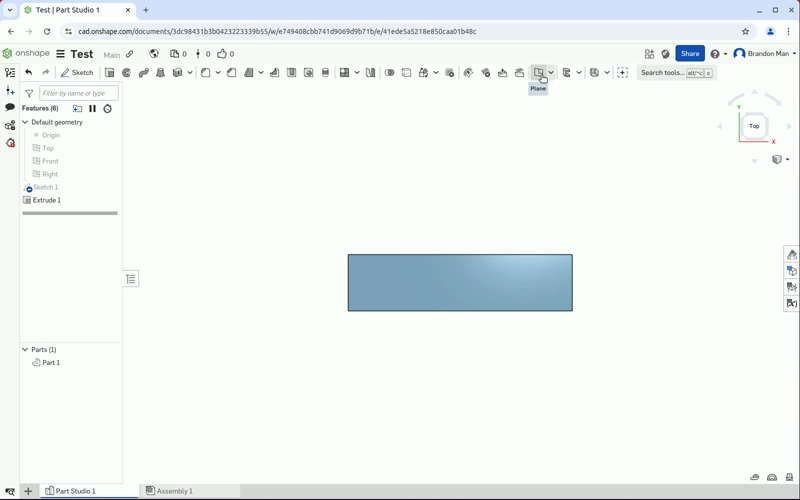
click(541, 75)
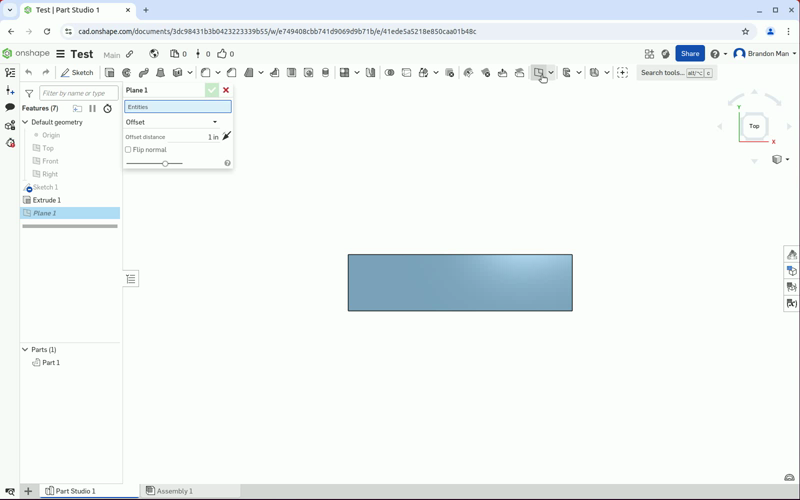
mouse_move(73, 150)
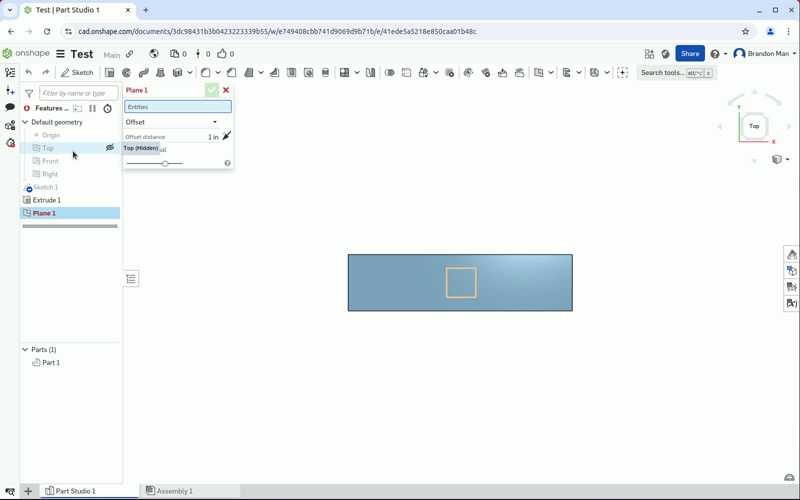
click(73, 150)
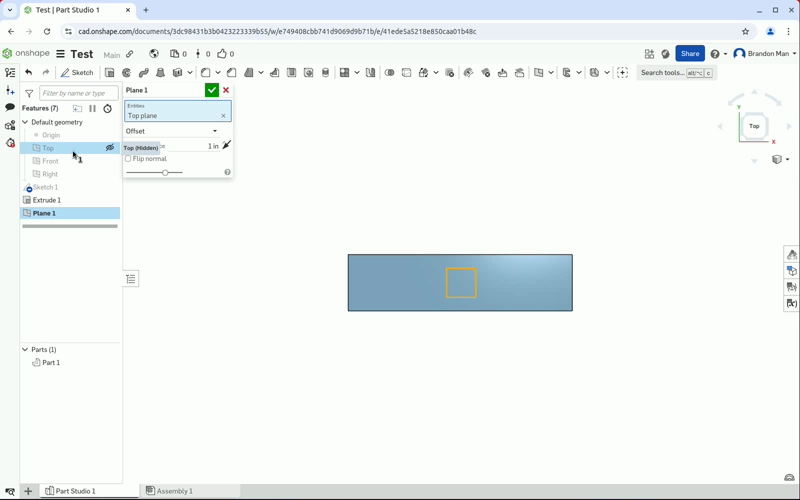
key(tab, 2)
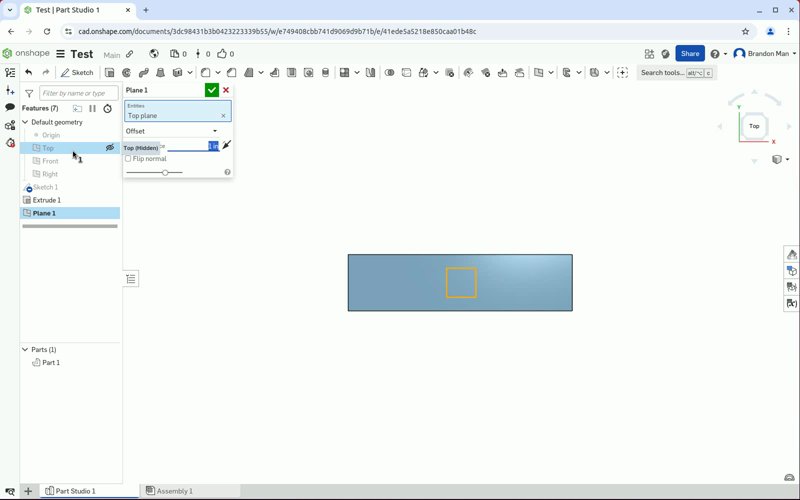
text(4.56)
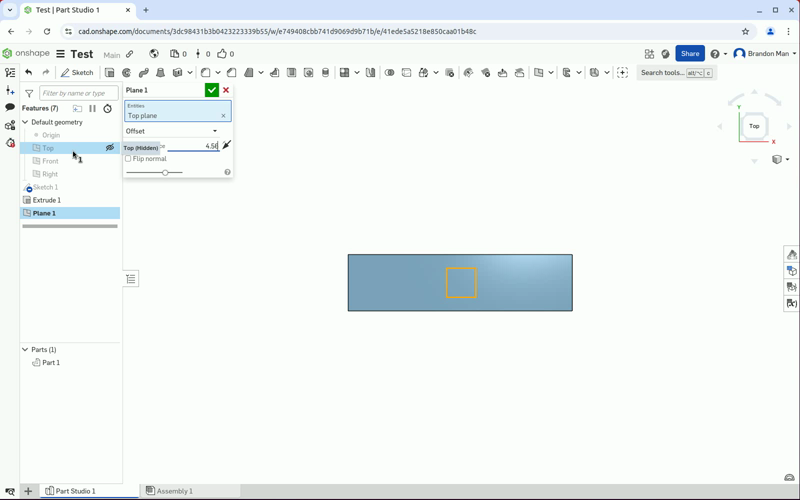
key(enter, 2)
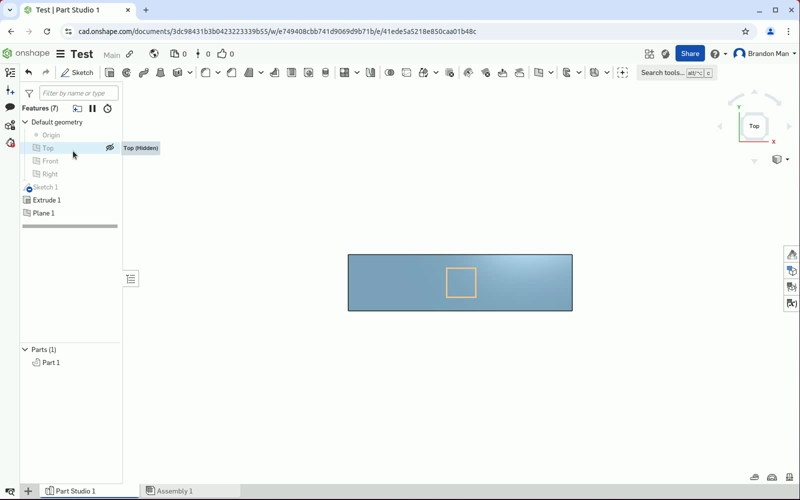
key(shift+s)
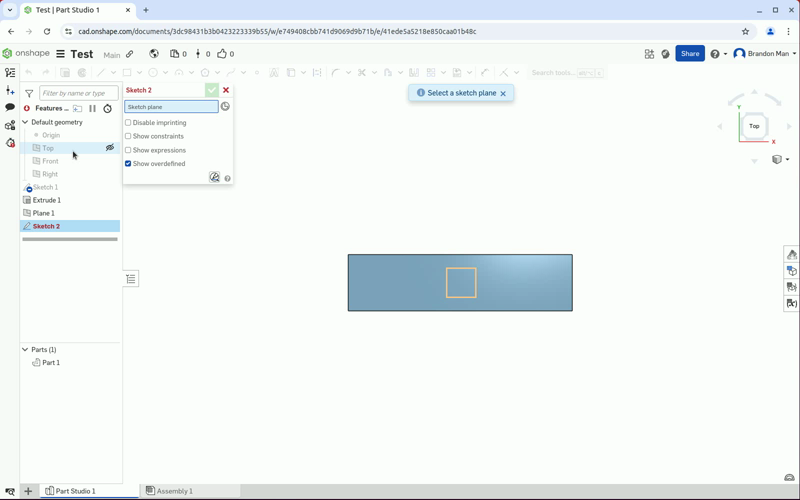
mouse_move(73, 215)
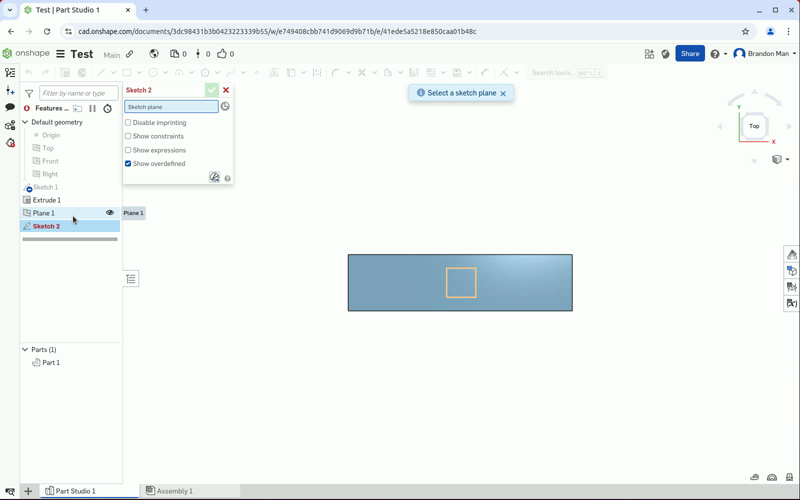
click(73, 215)
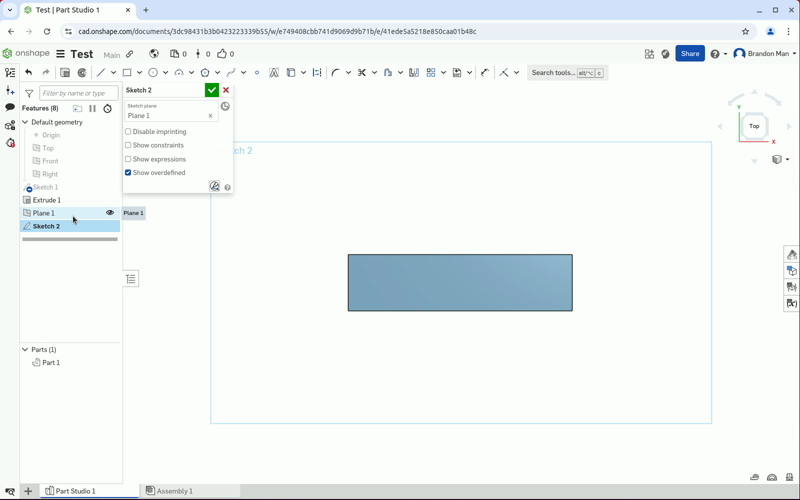
mouse_move(73, 352)
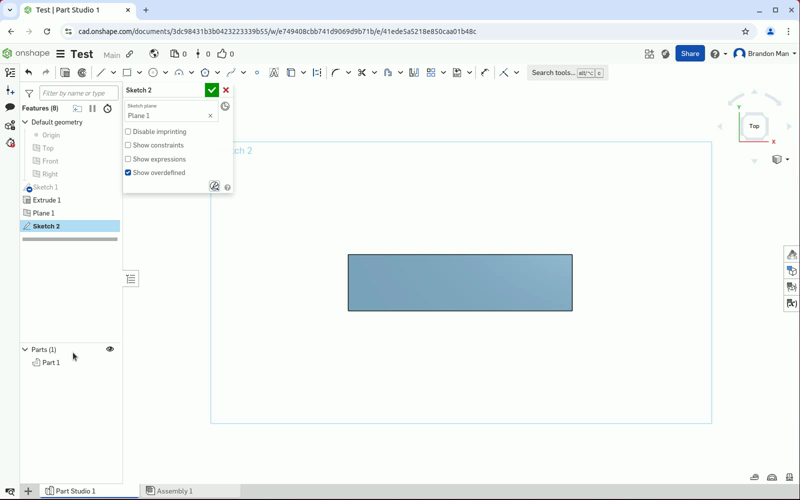
key(y)
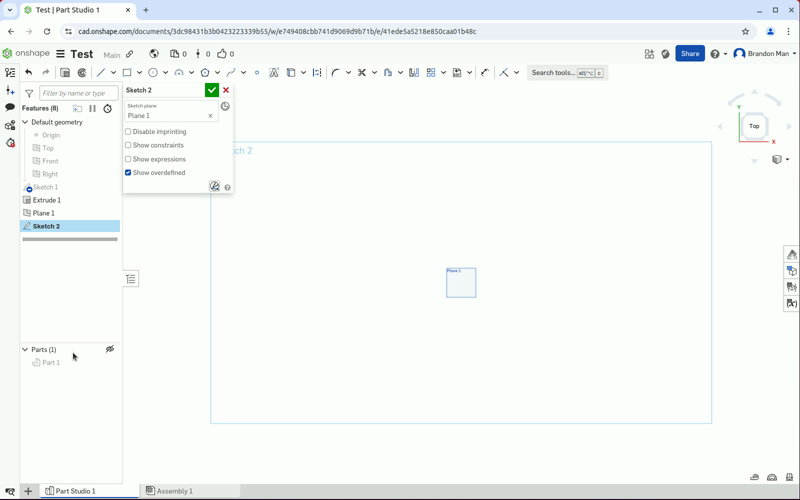
key(c)
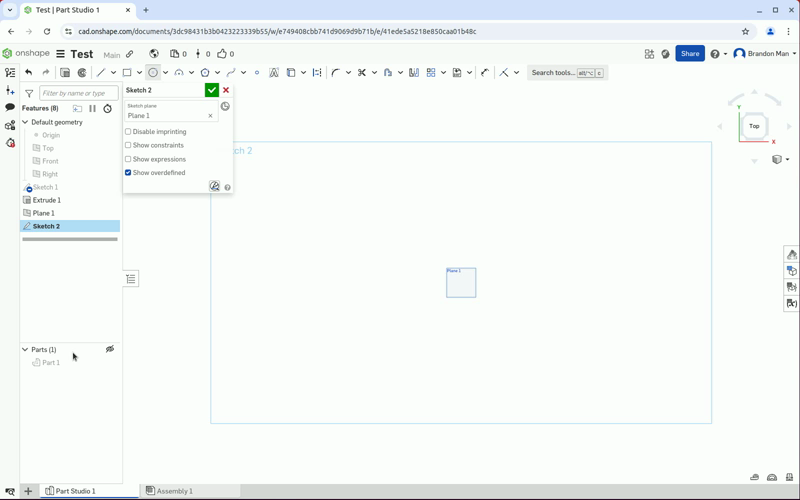
key_down(shift)
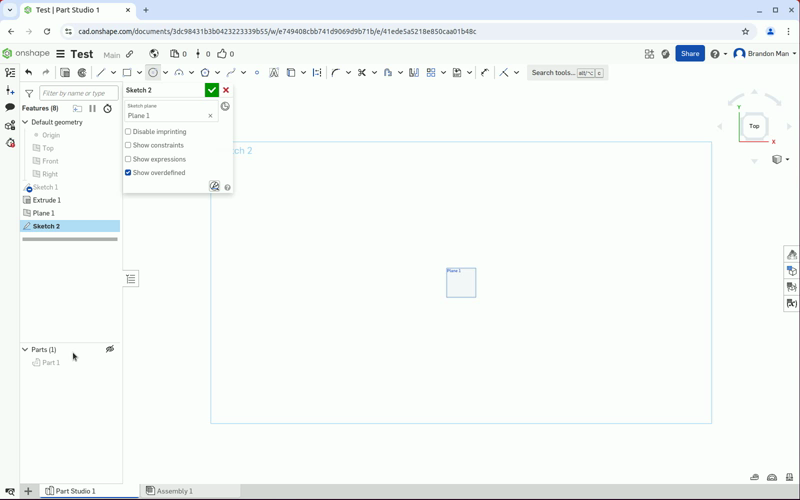
mouse_move(389, 282)
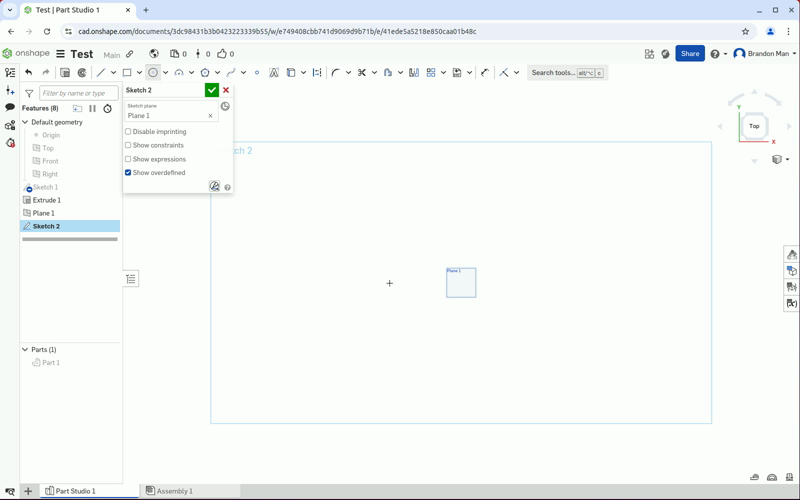
click(389, 282)
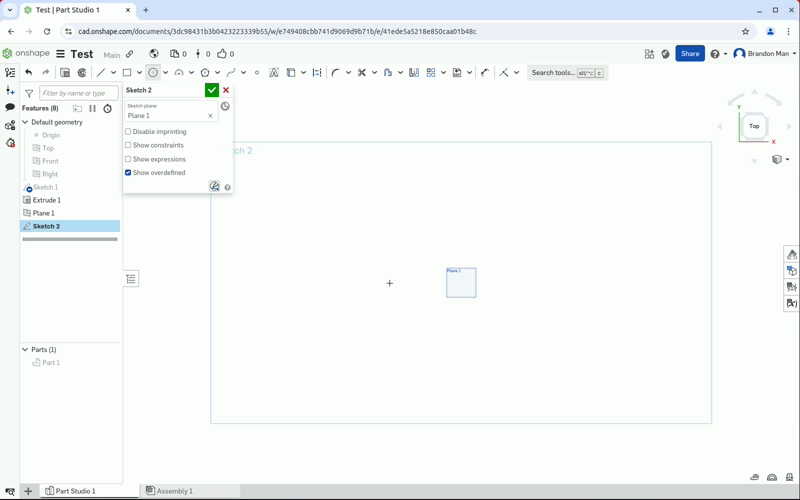
key_up(shift)
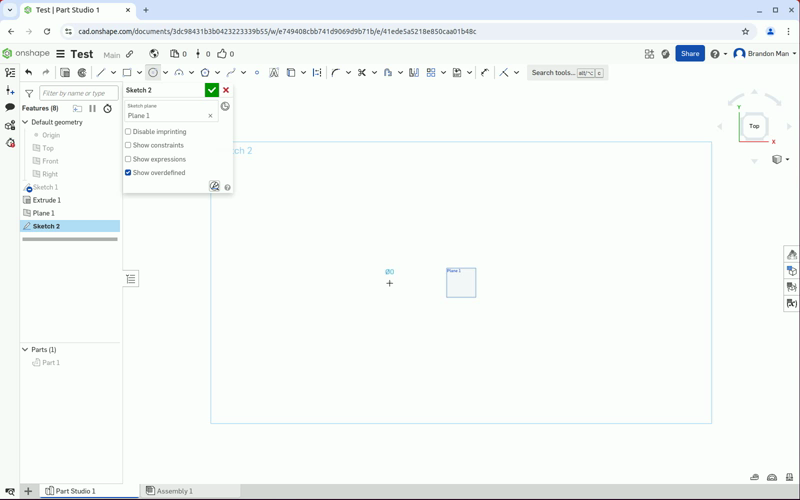
mouse_move(398, 282)
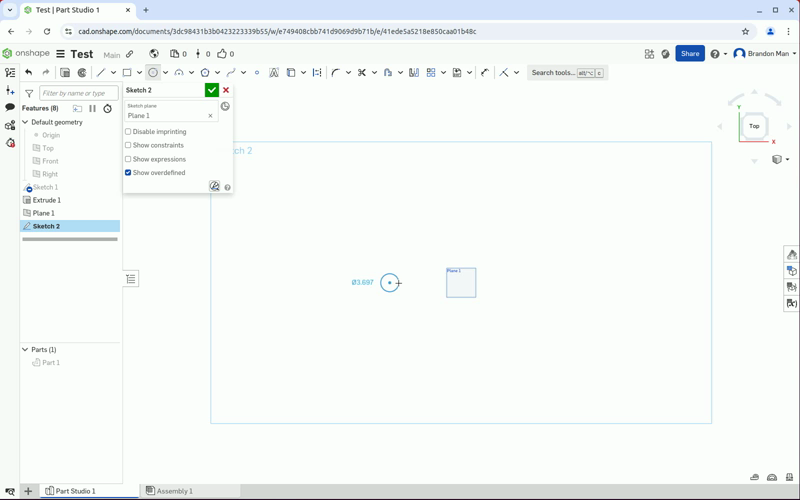
click(398, 282)
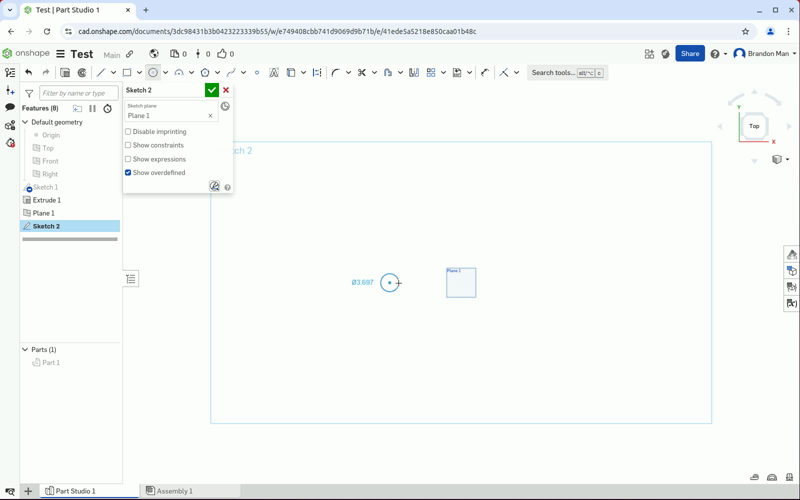
key(esc)
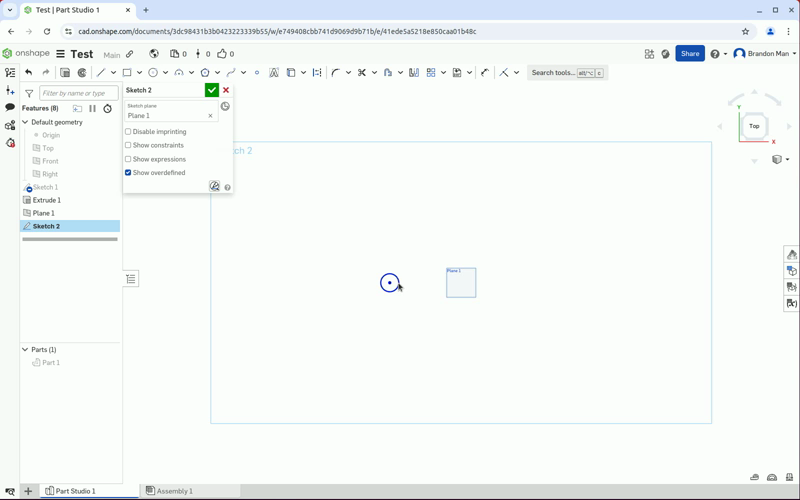
mouse_move(391, 281)
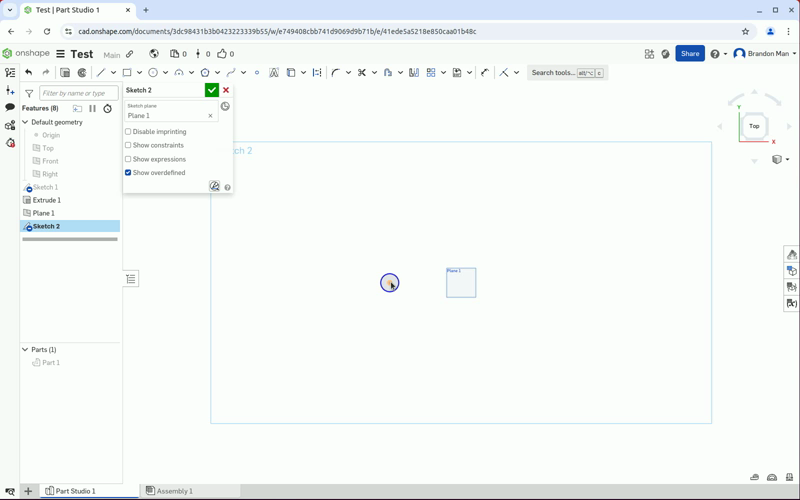
scroll(6)
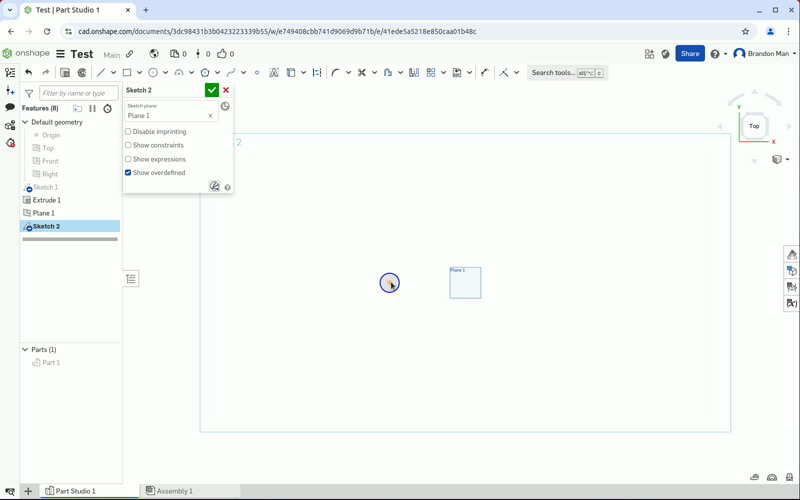
scroll(6)
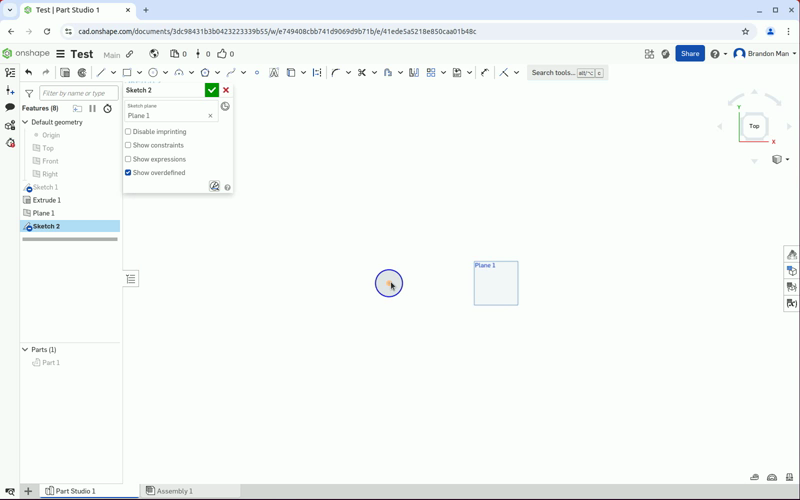
scroll(6)
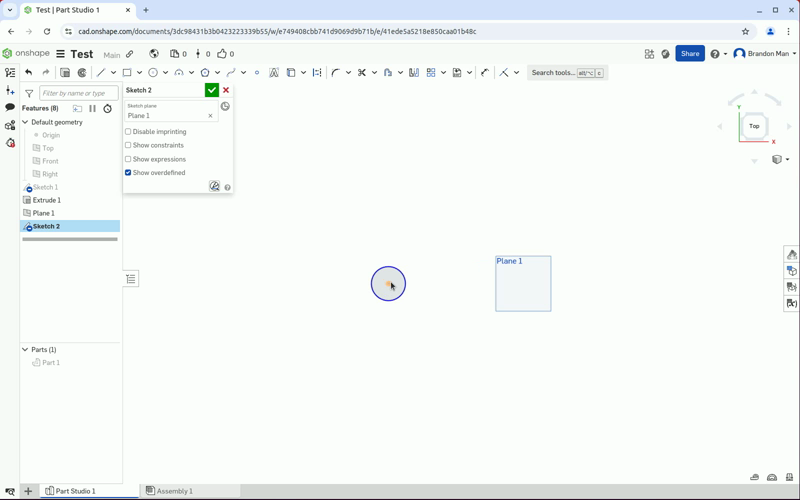
scroll(6)
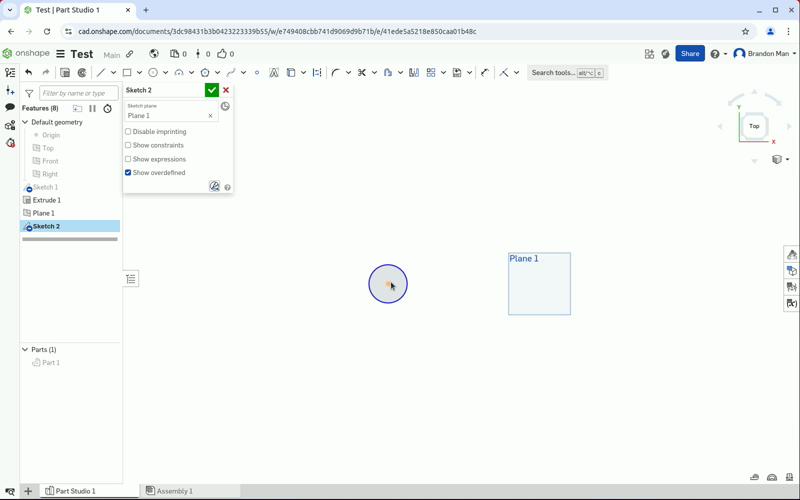
scroll(6)
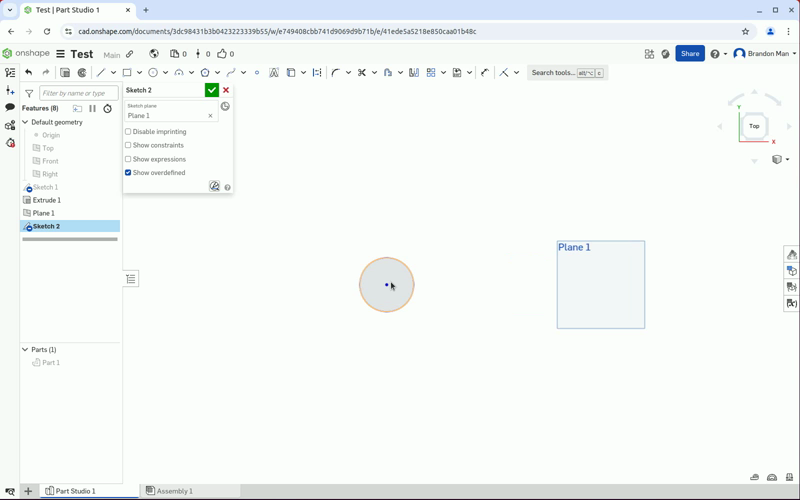
scroll(6)
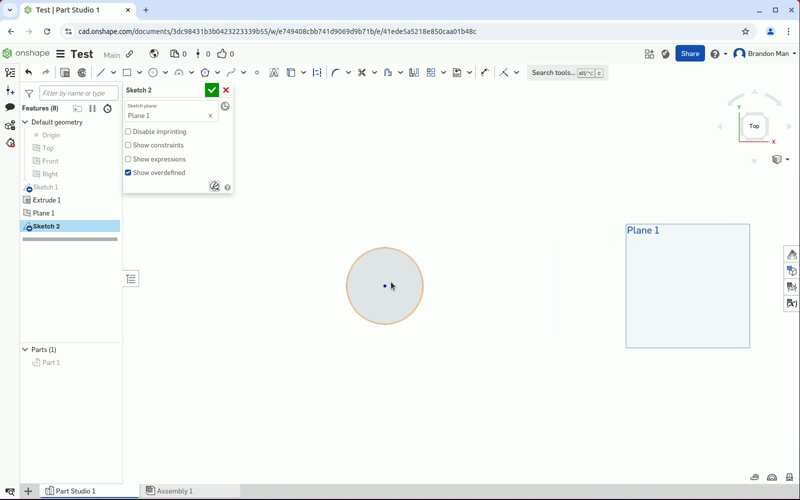
scroll(6)
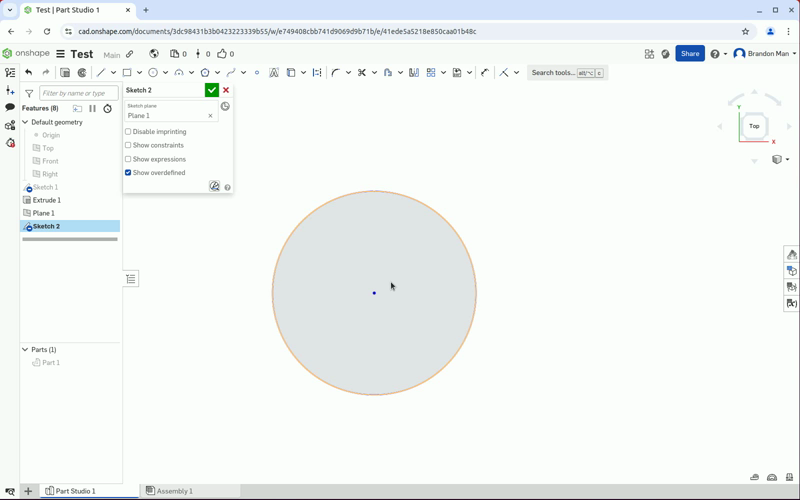
click(391, 281)
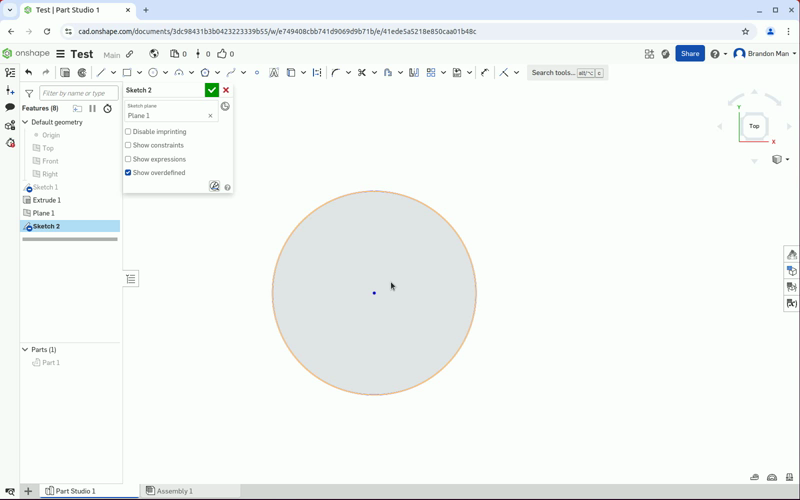
scroll(-6)
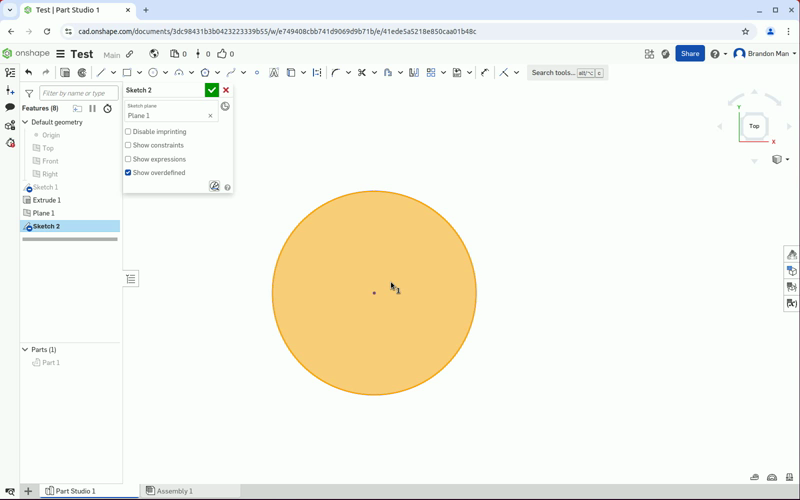
scroll(-6)
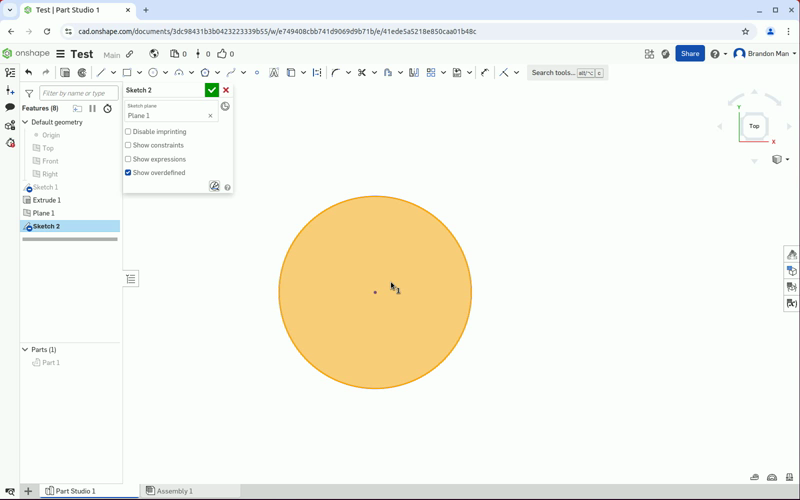
scroll(-6)
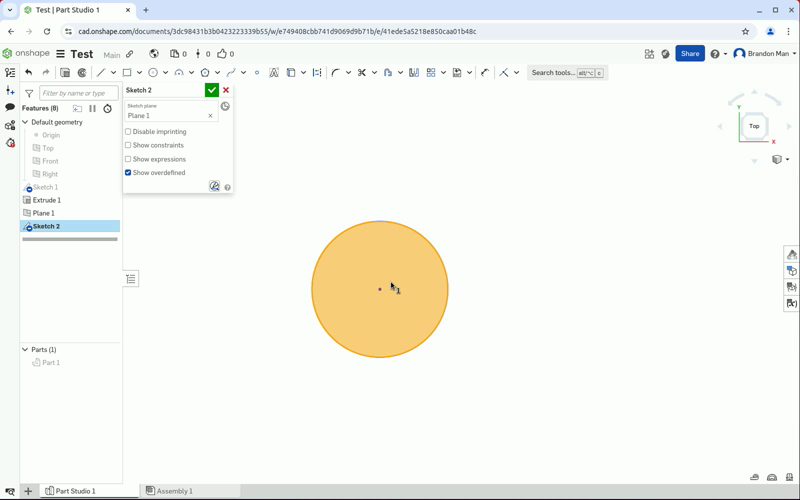
scroll(-6)
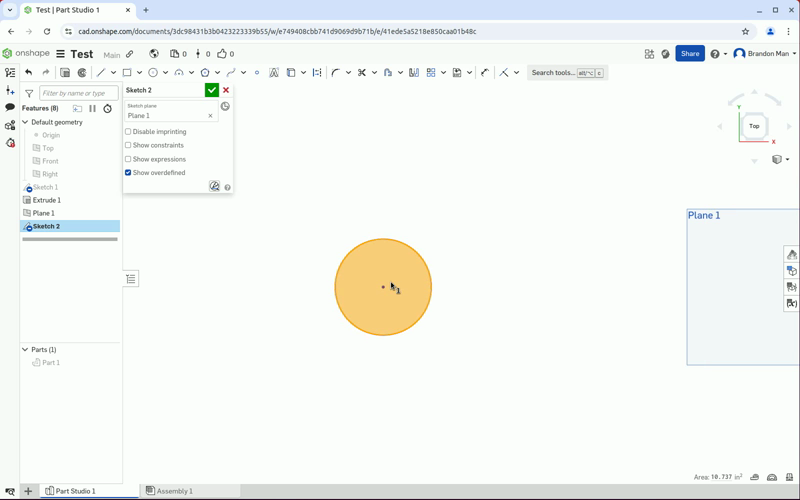
scroll(-6)
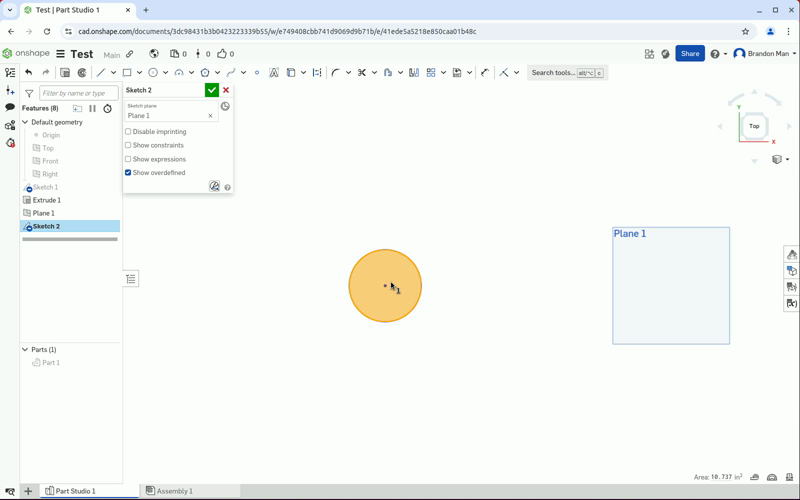
scroll(-6)
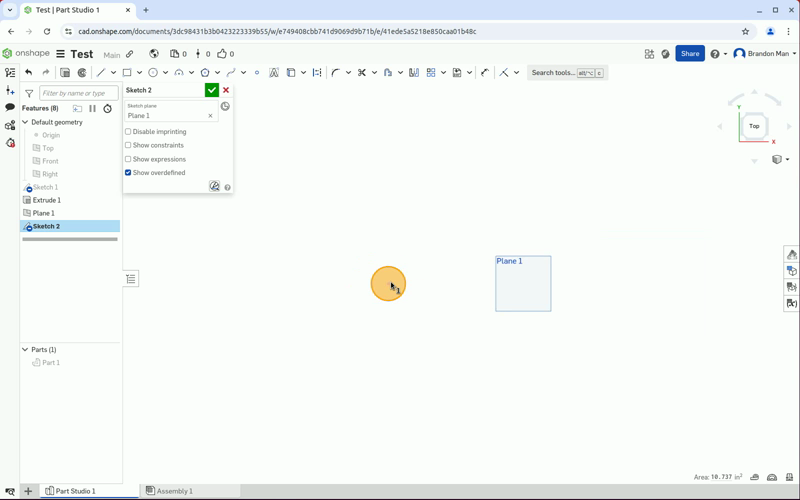
scroll(-6)
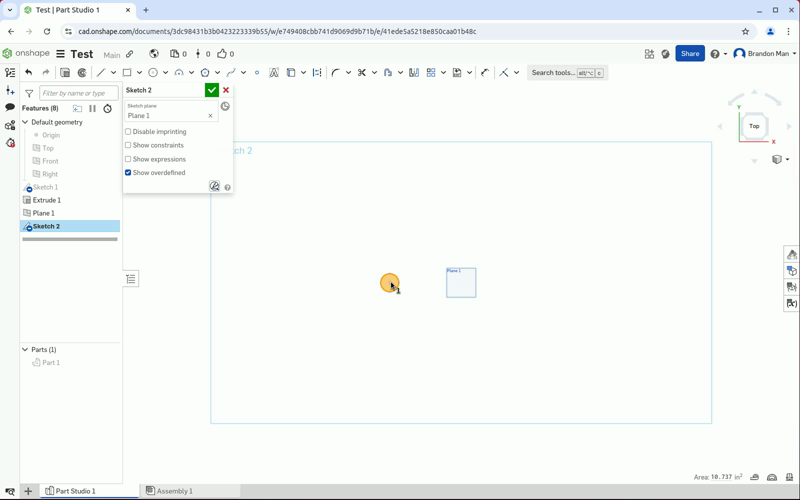
mouse_move(73, 352)
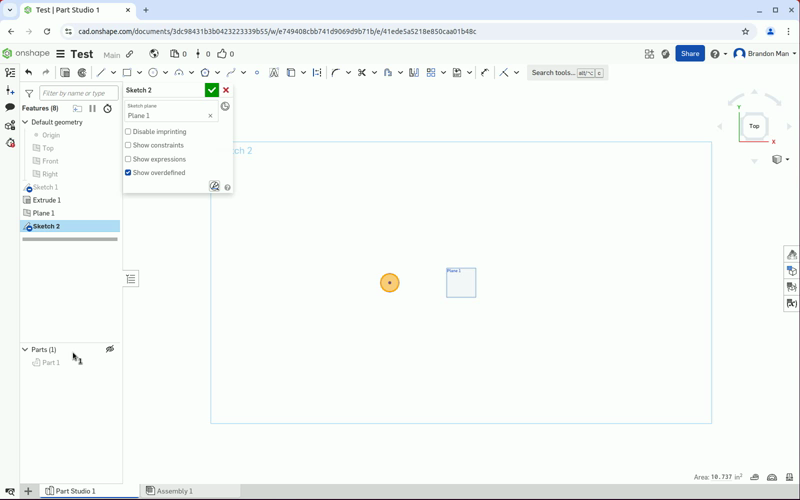
key(shift+y)
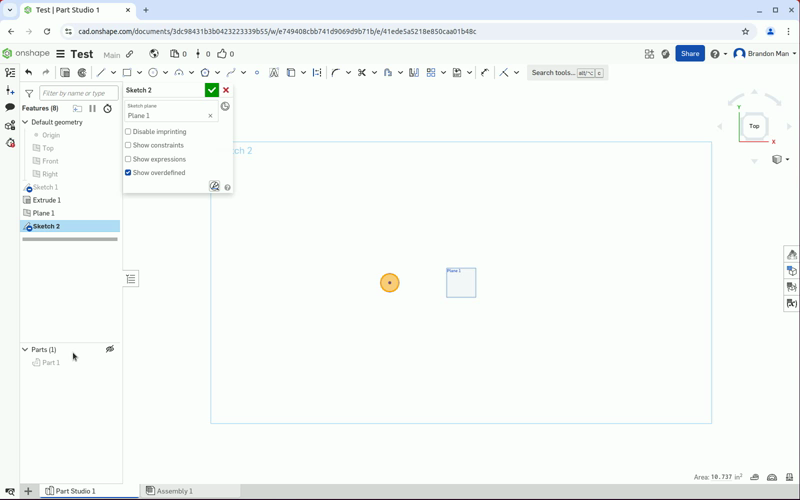
key(shift+e)
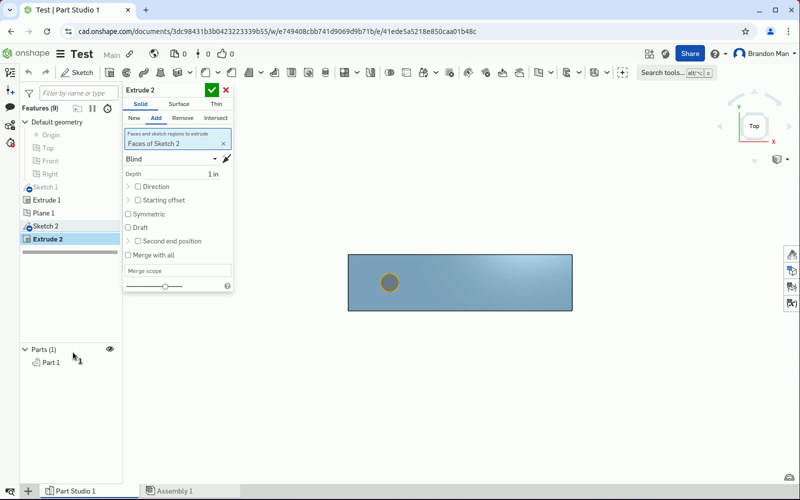
mouse_move(143, 106)
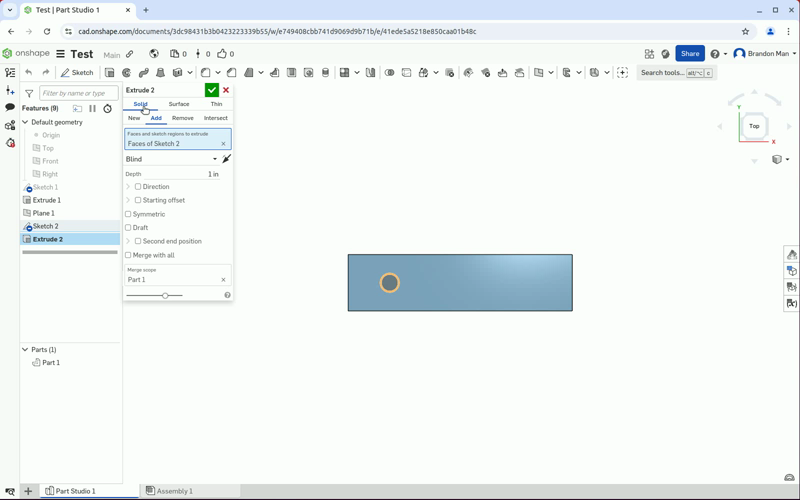
click(143, 106)
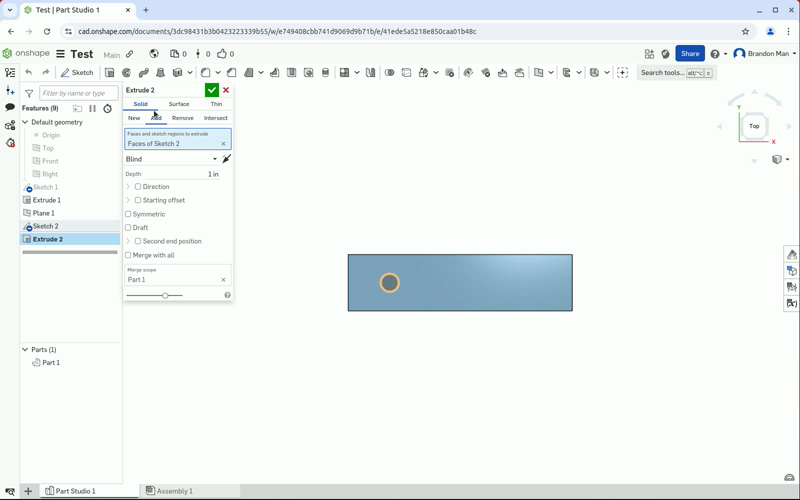
mouse_move(186, 120)
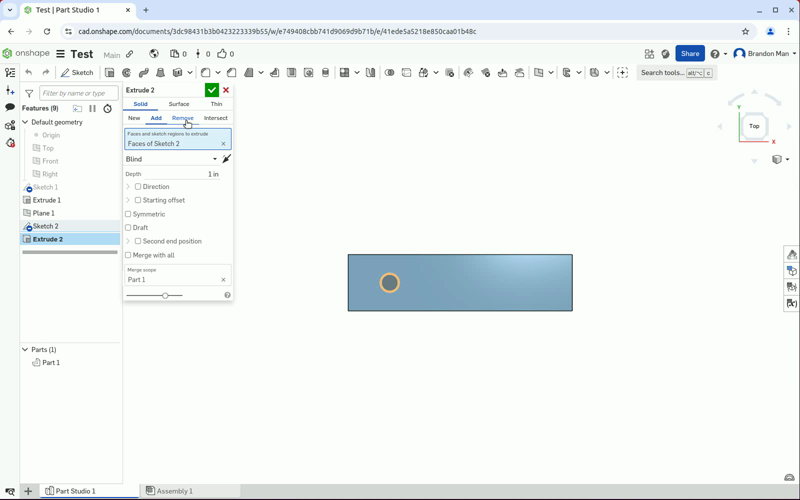
click(186, 120)
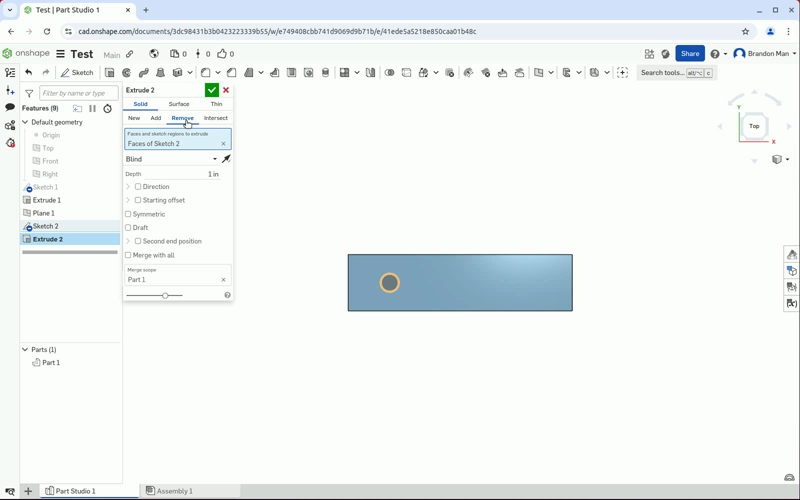
key(tab, 4)
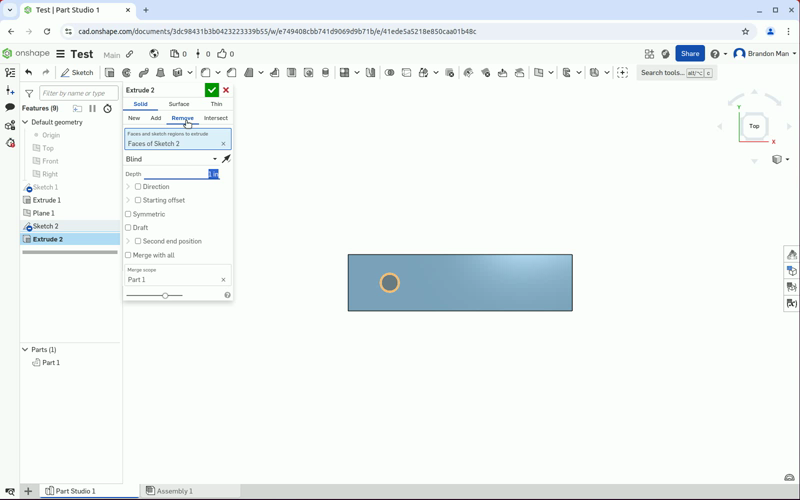
text(8.184)
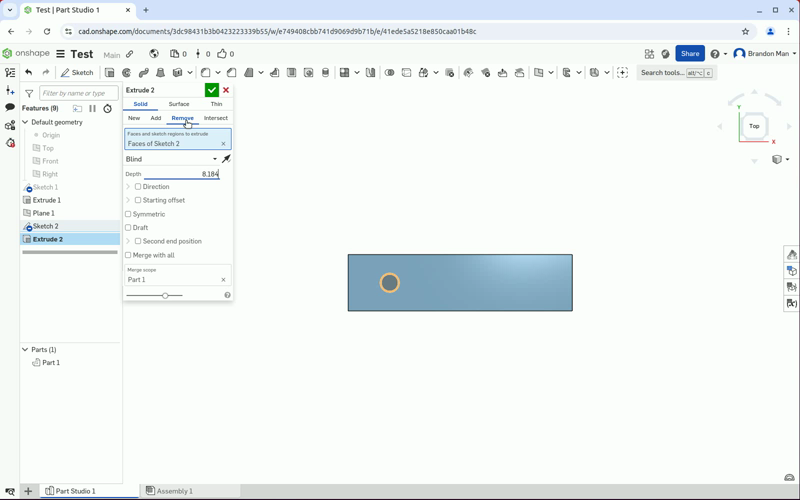
key(tab, 6)
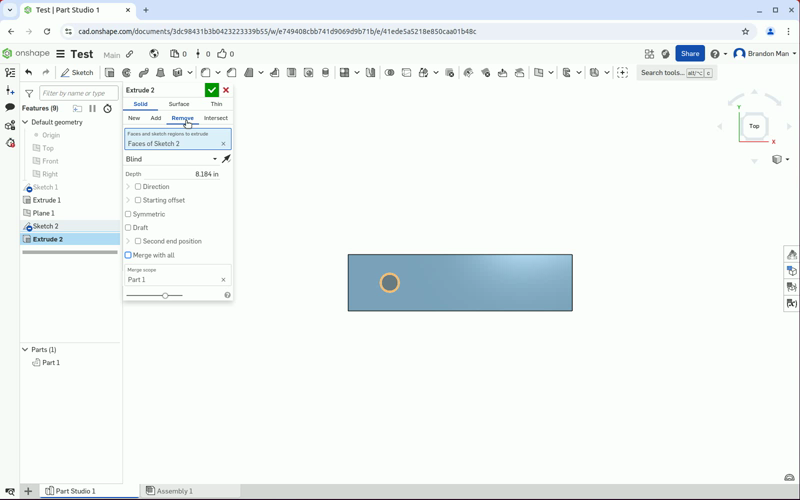
key(space)
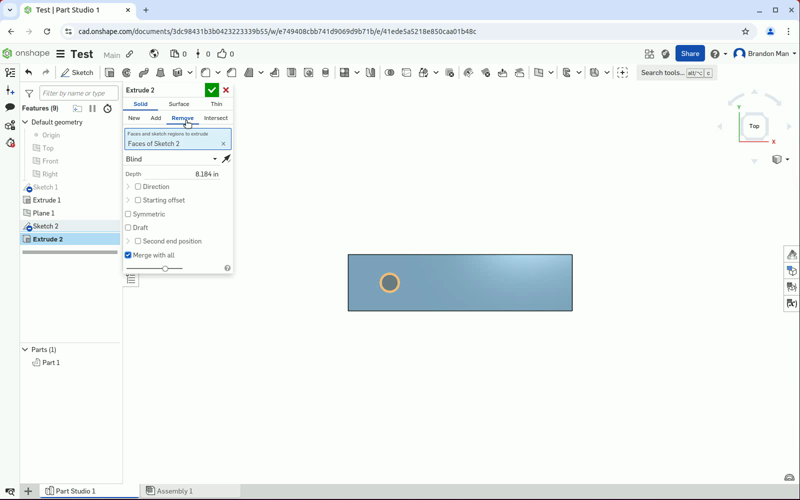
key(enter)
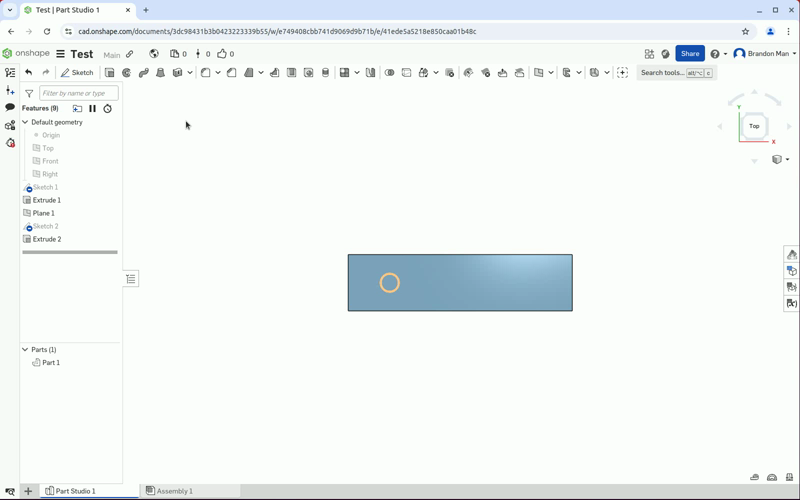
key(shift+h)
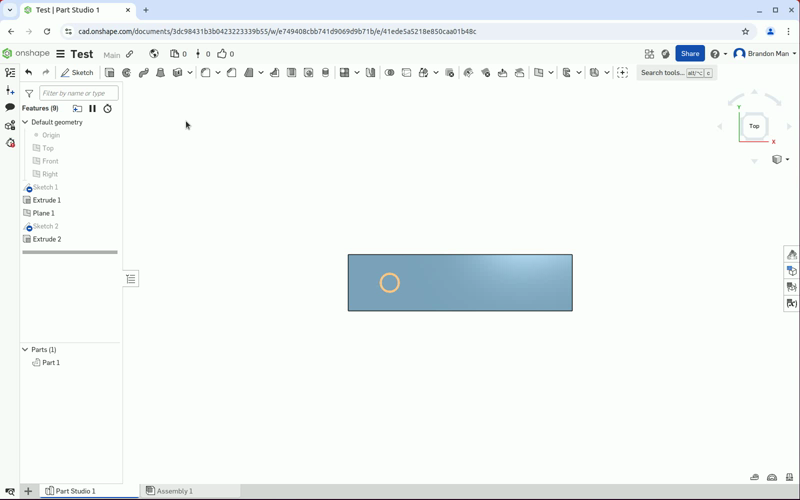
key(shift+h)
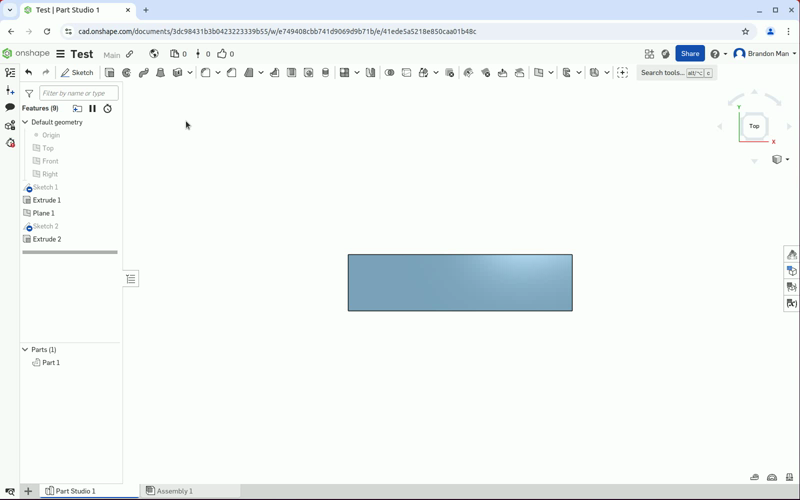
mouse_move(73, 189)
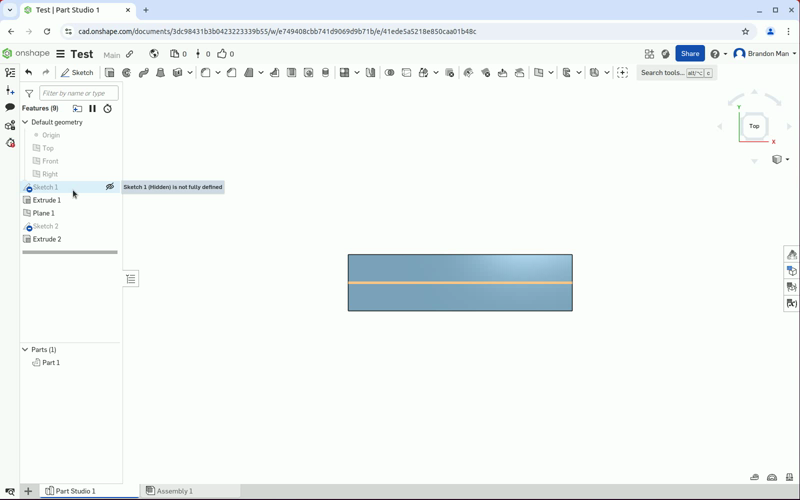
click(73, 189)
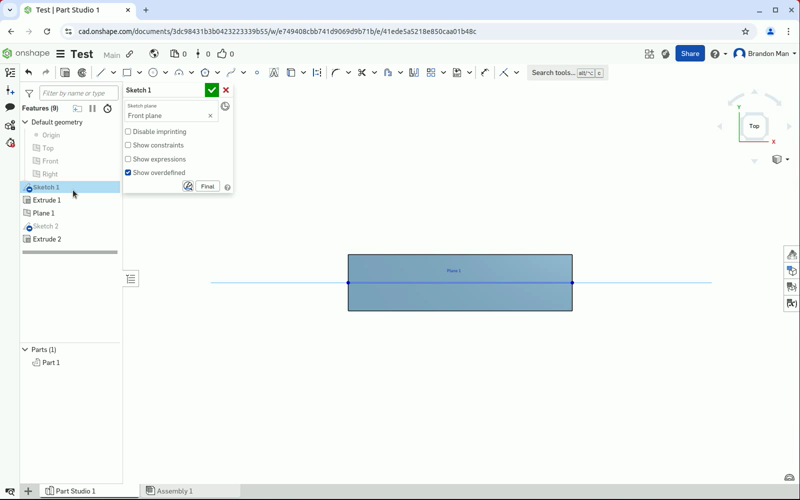
mouse_move(229, 92)
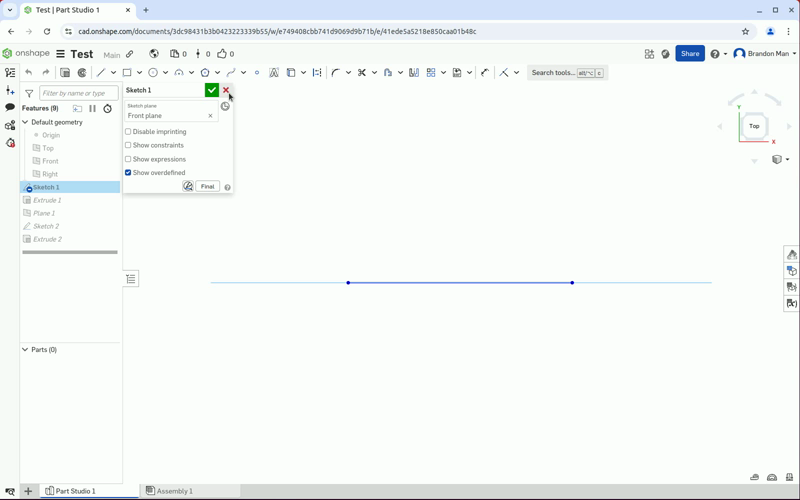
click(229, 92)
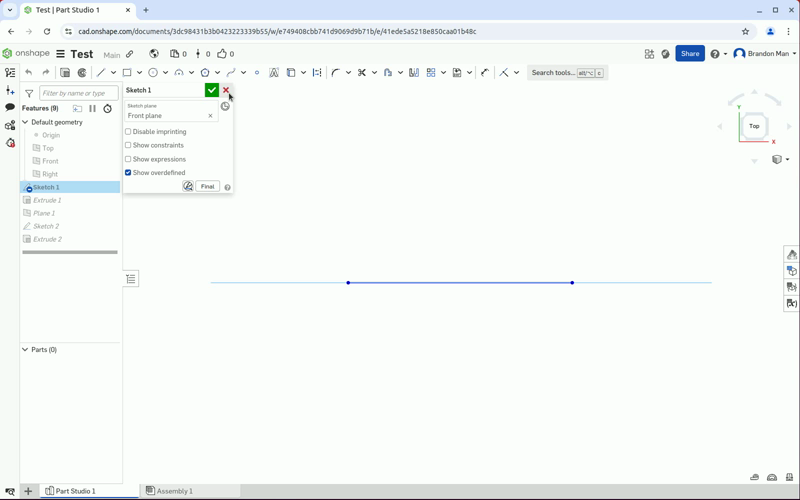
key(shift+s)
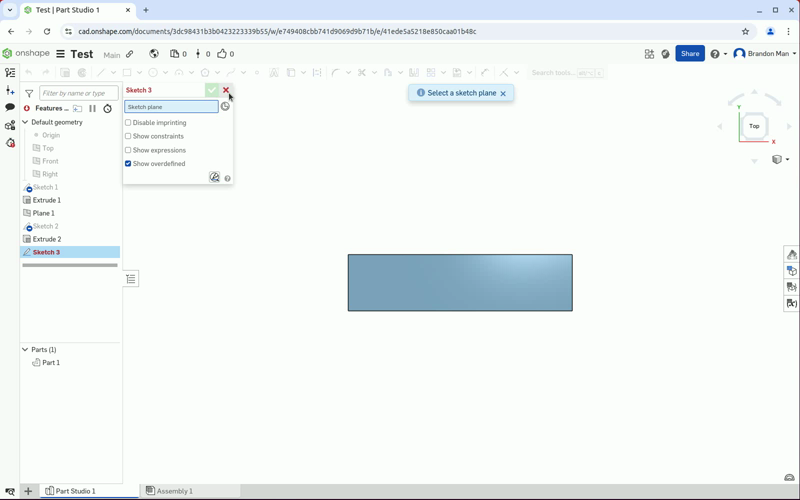
mouse_move(73, 215)
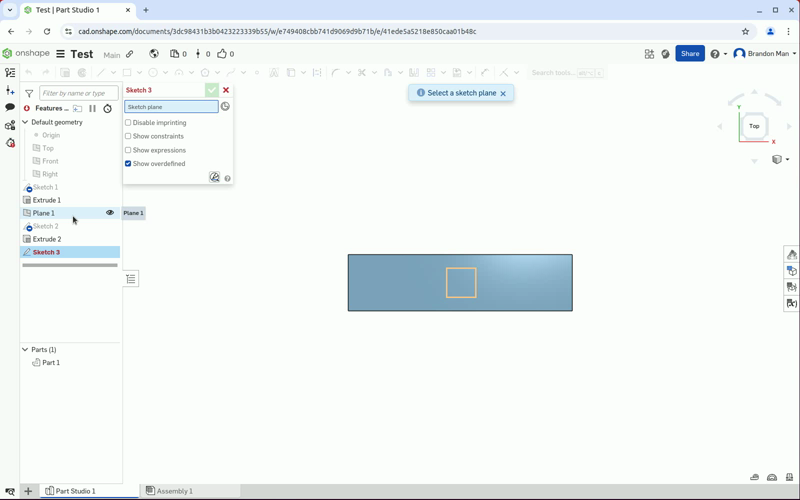
click(73, 215)
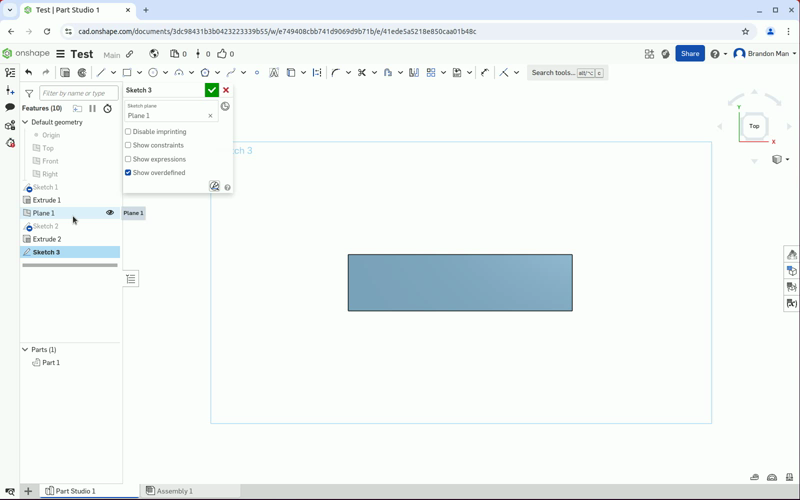
mouse_move(73, 352)
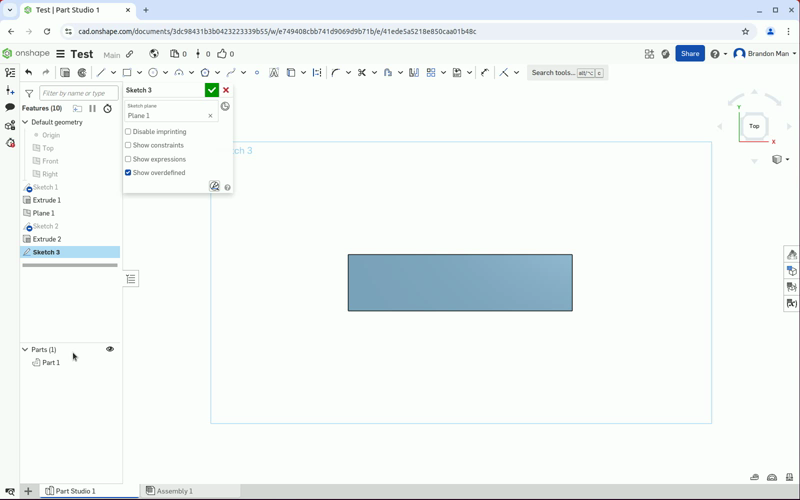
key(y)
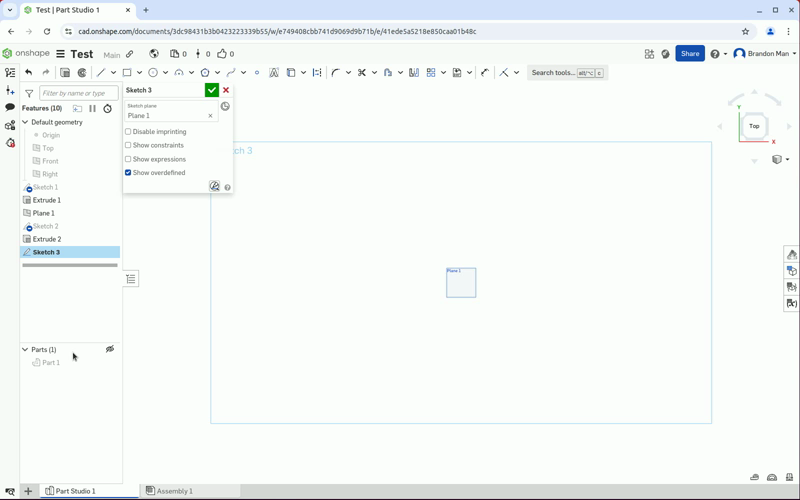
key(c)
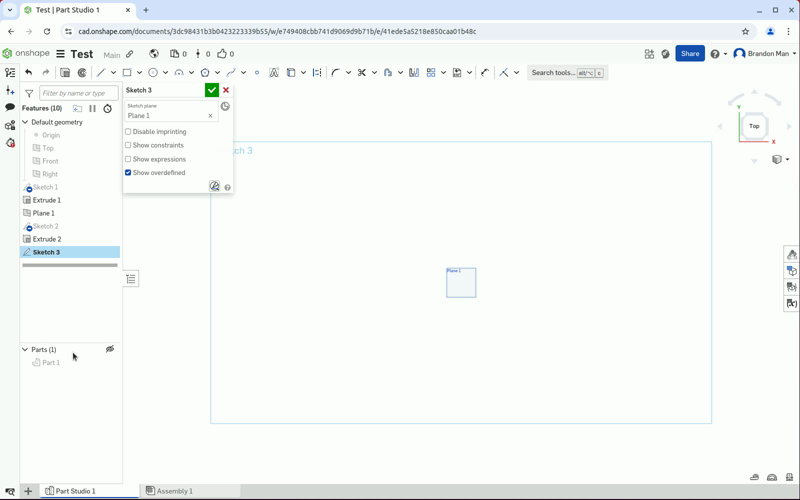
key_down(shift)
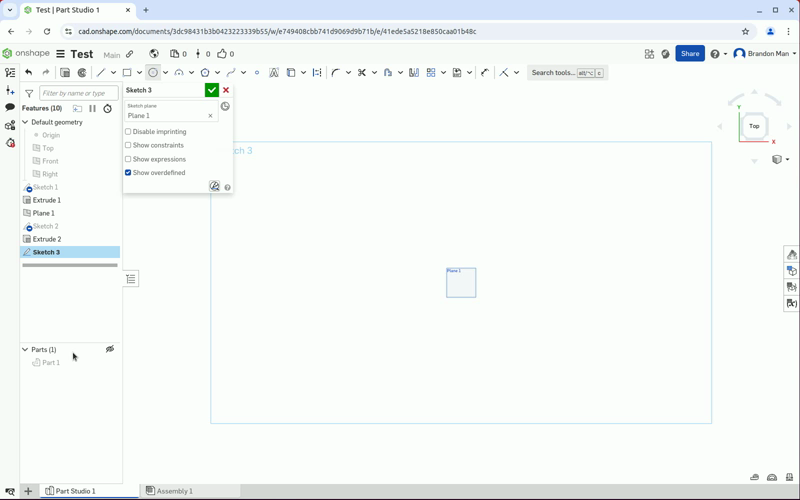
mouse_move(532, 282)
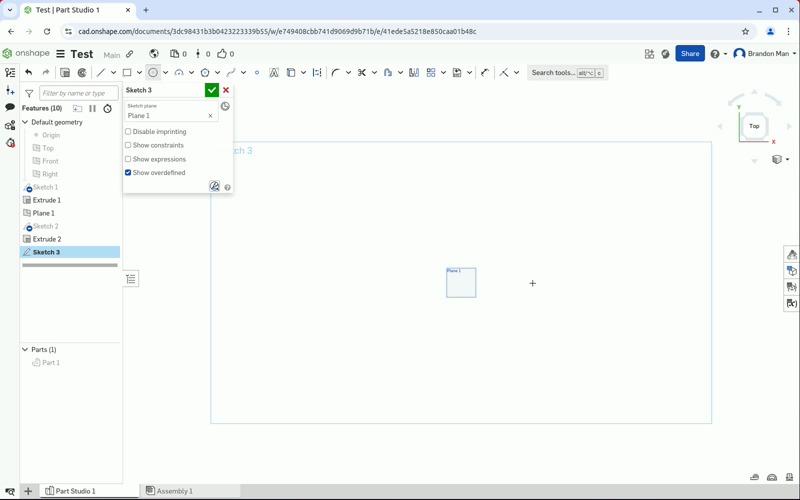
click(532, 282)
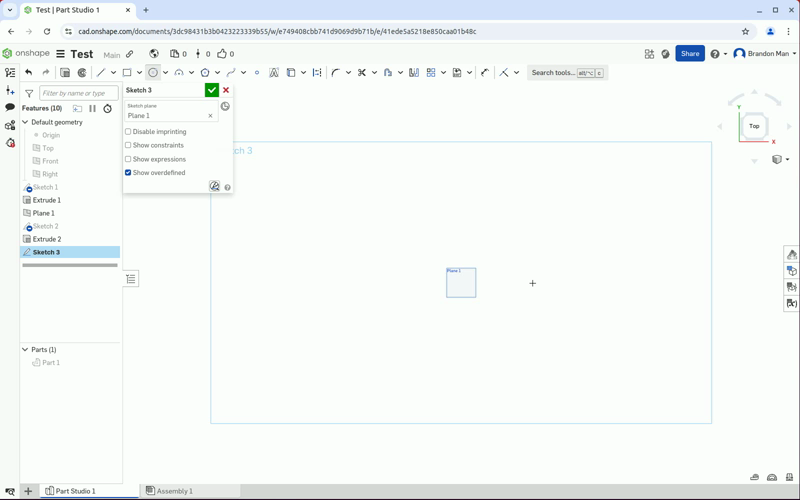
key_up(shift)
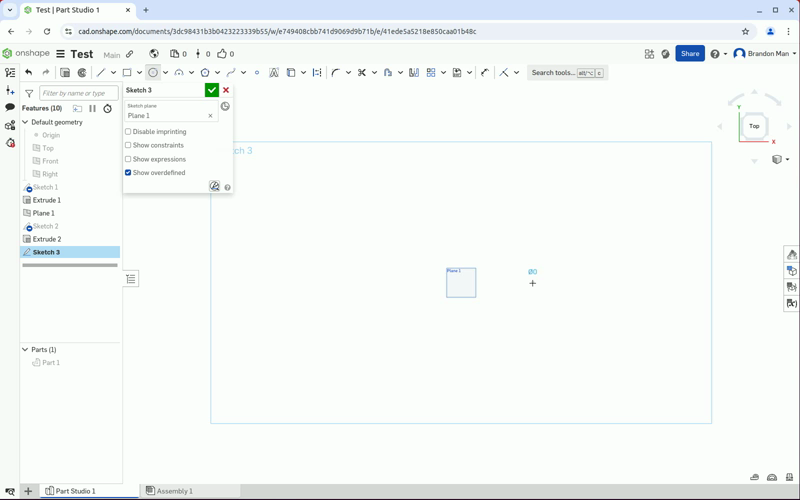
mouse_move(541, 282)
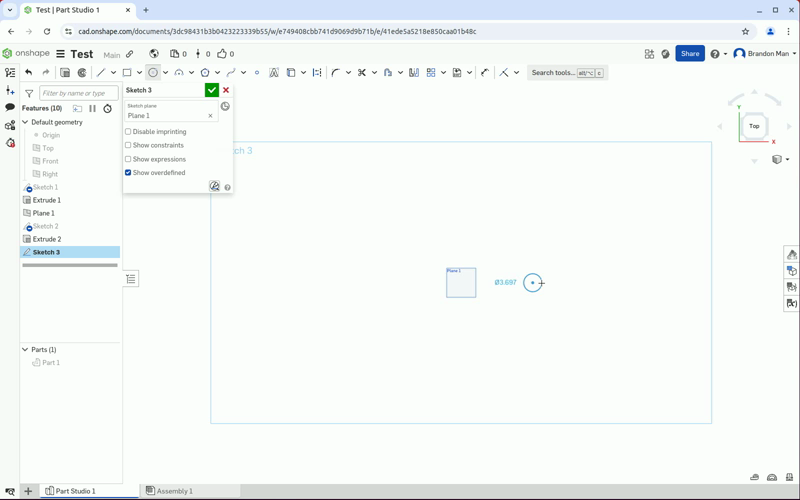
click(541, 282)
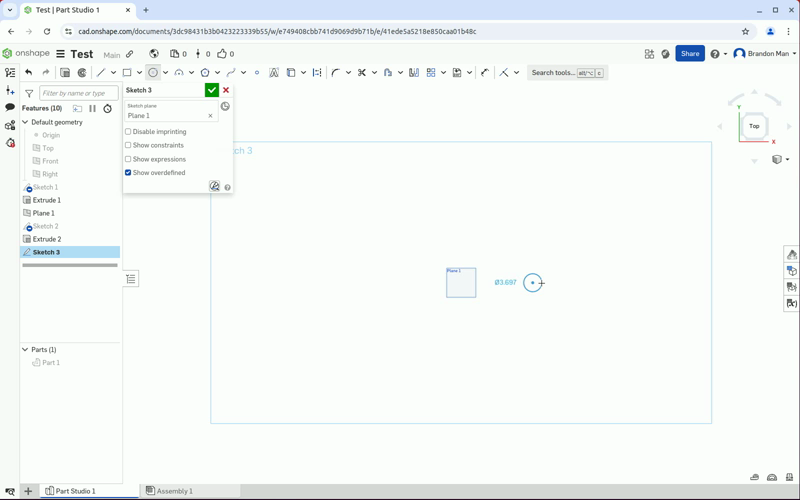
key(esc)
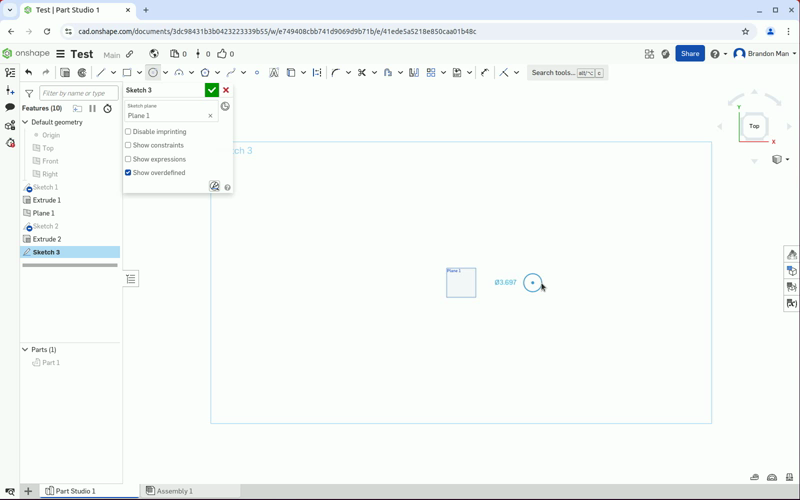
mouse_move(529, 280)
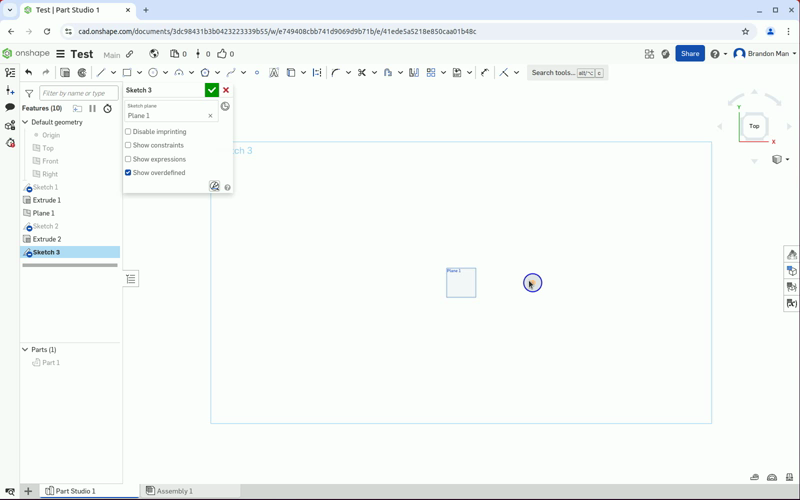
scroll(6)
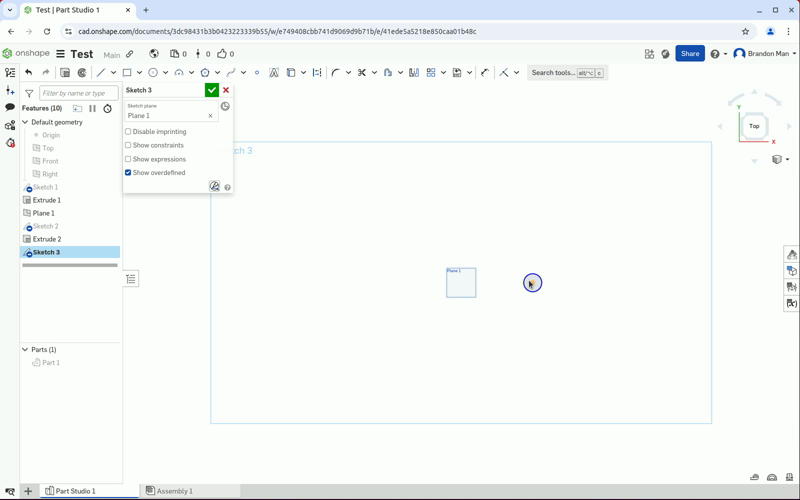
scroll(6)
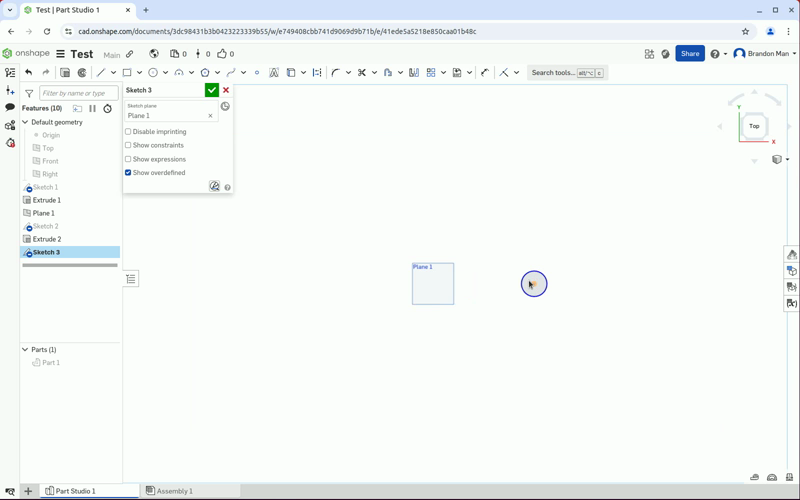
scroll(6)
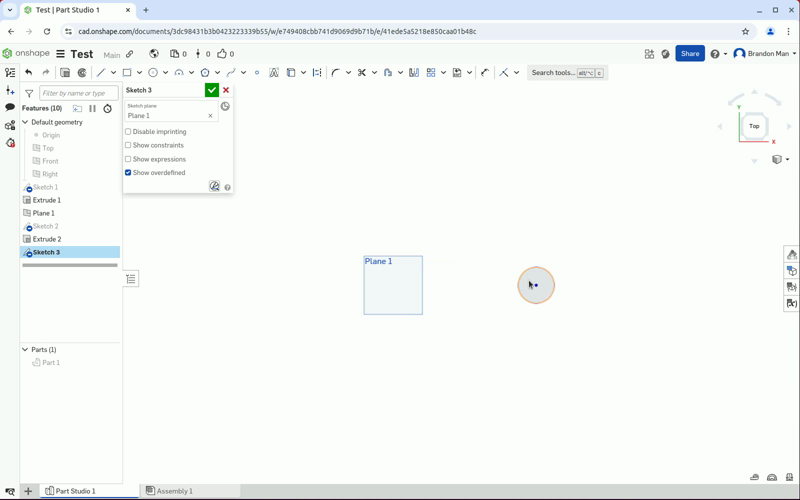
scroll(6)
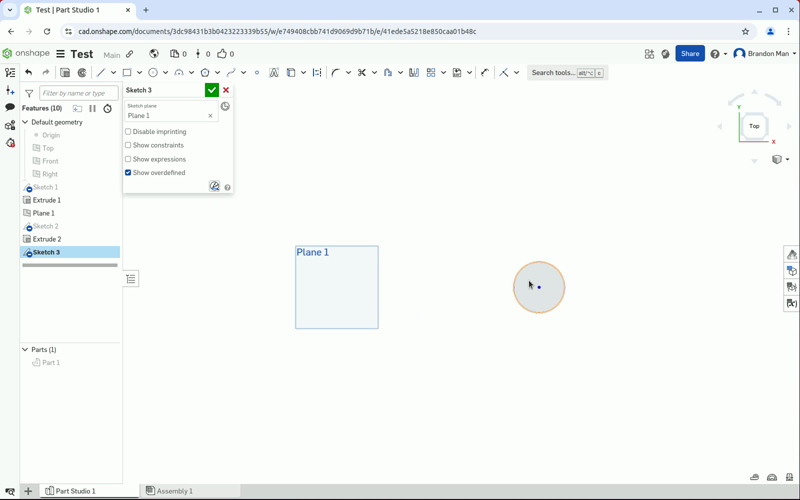
scroll(6)
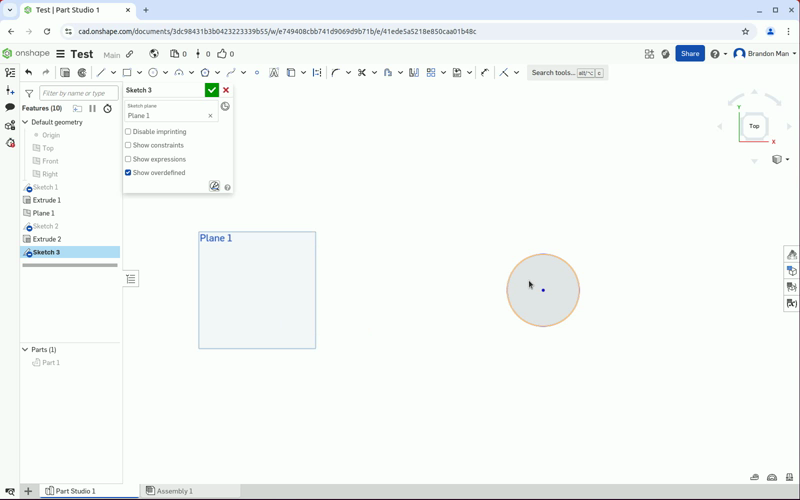
scroll(6)
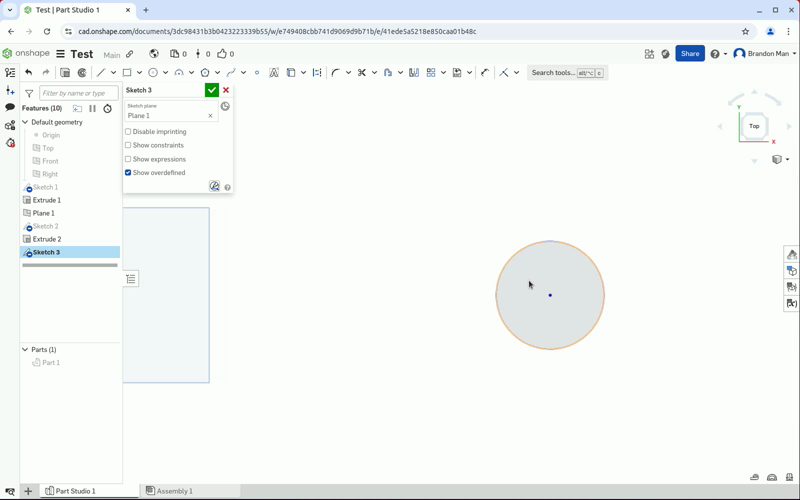
scroll(6)
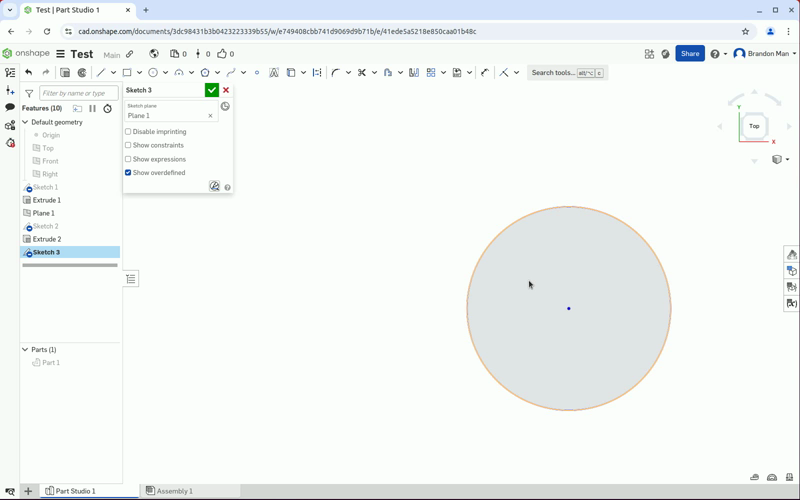
click(529, 280)
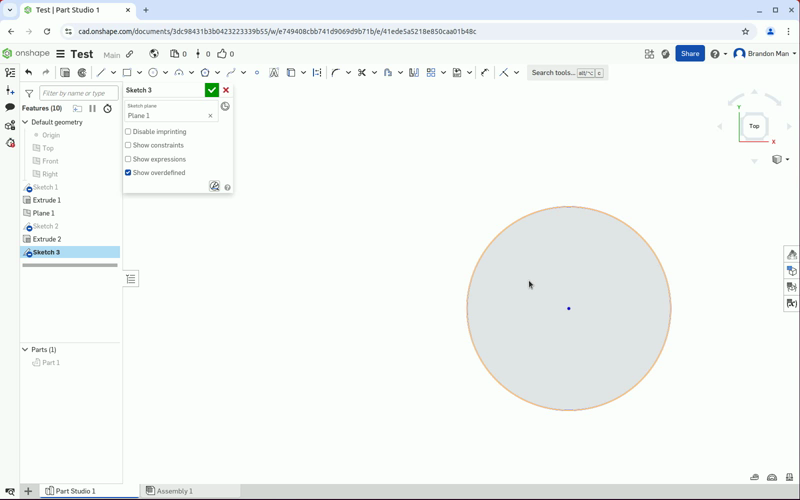
scroll(-6)
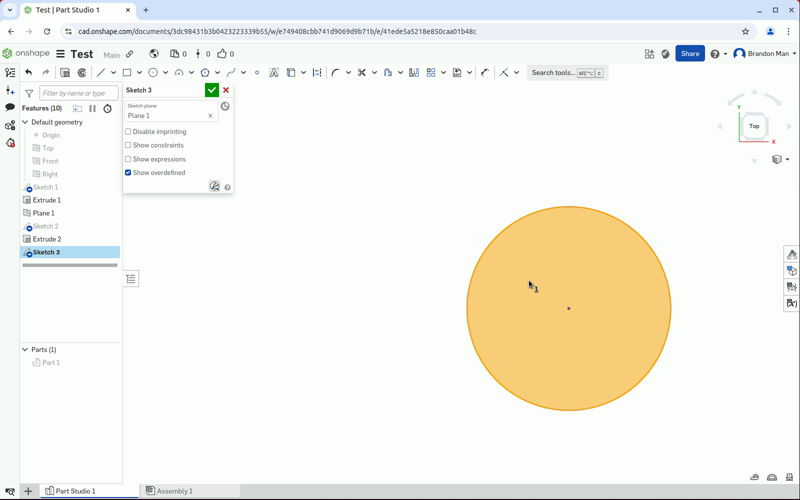
scroll(-6)
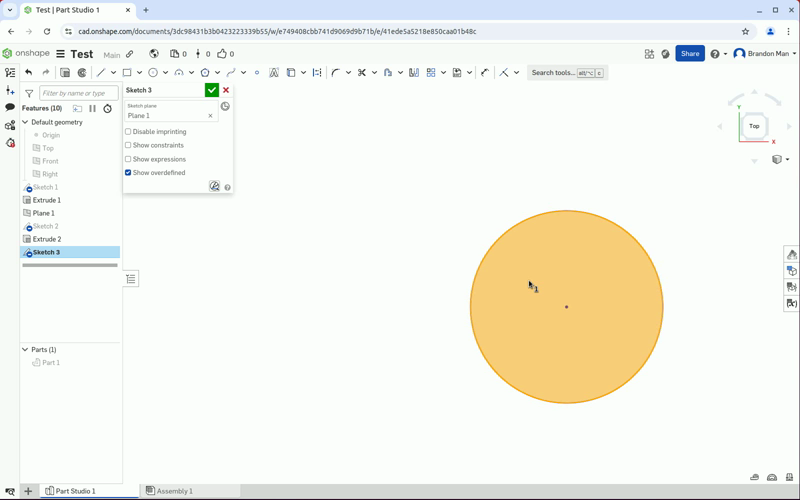
scroll(-6)
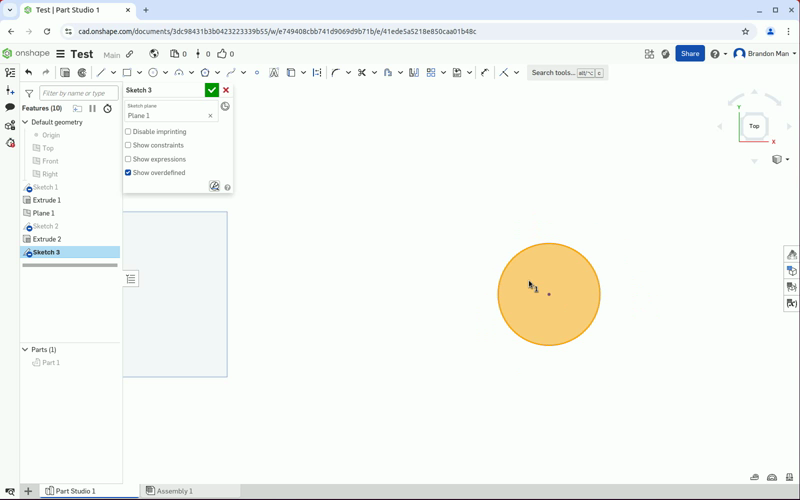
scroll(-6)
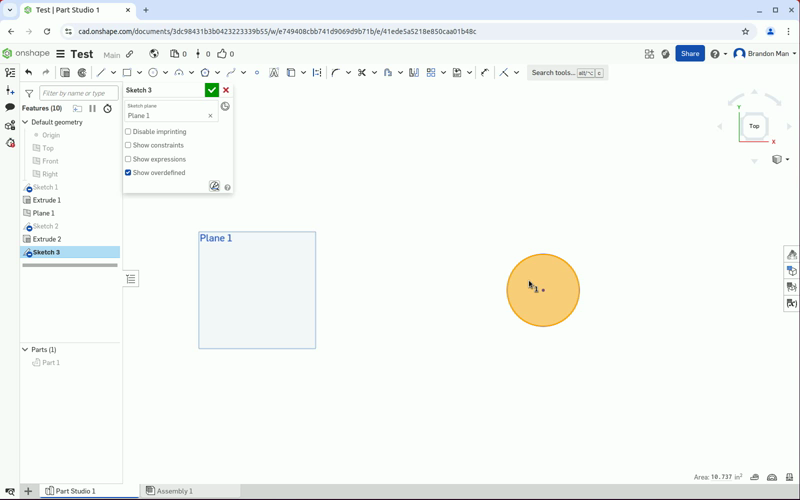
scroll(-6)
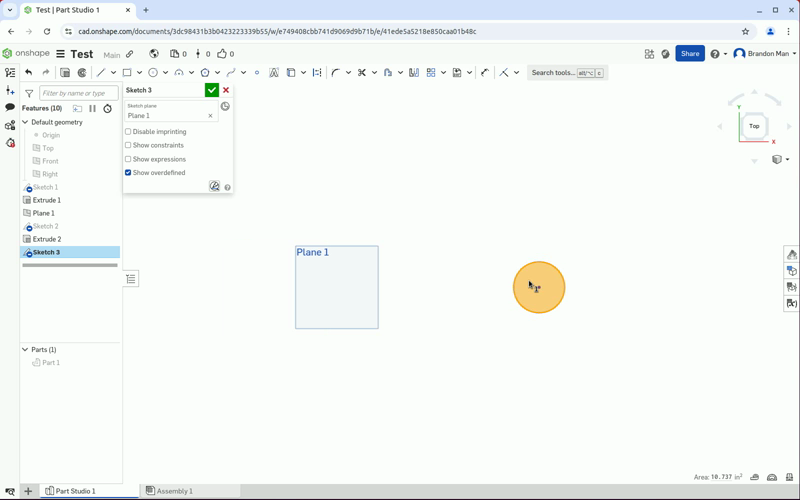
scroll(-6)
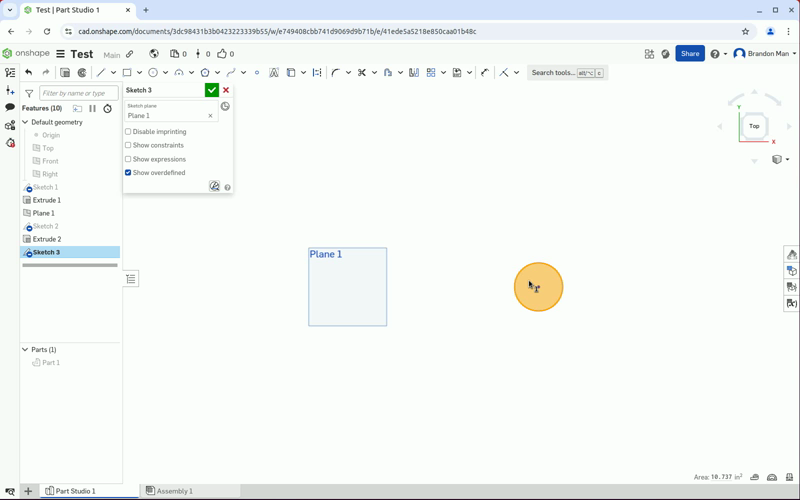
scroll(-6)
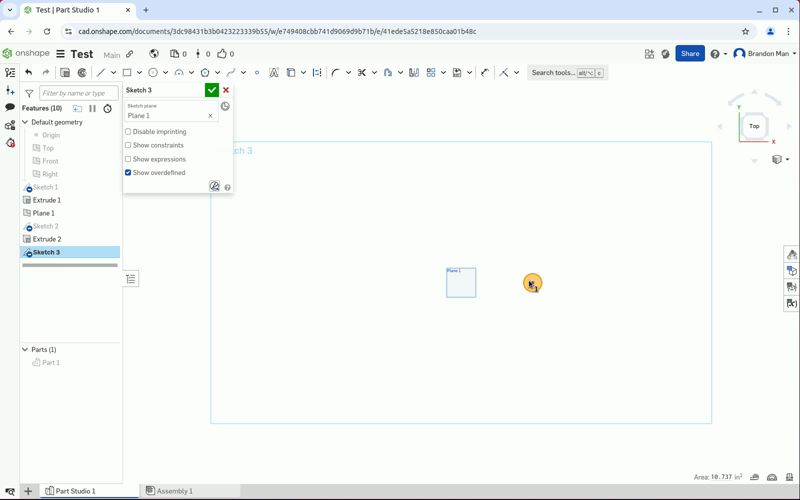
mouse_move(73, 352)
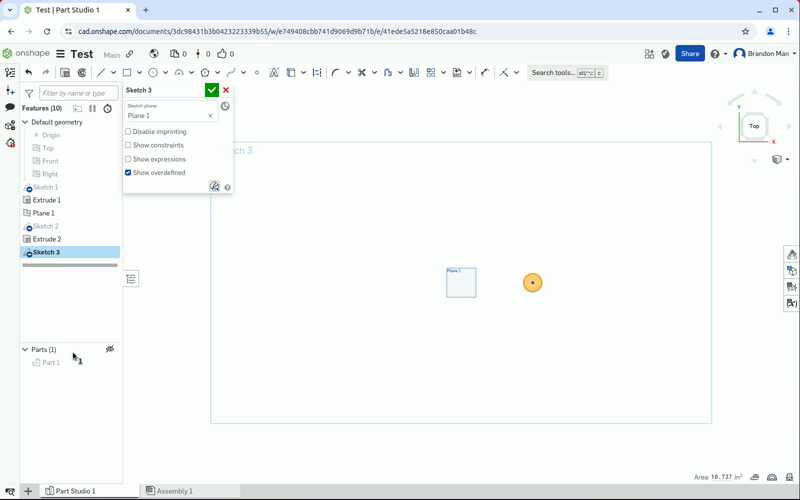
key(shift+y)
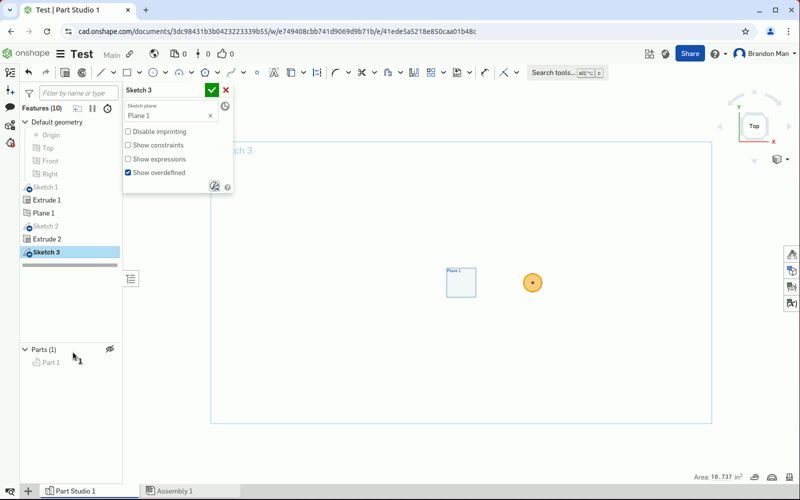
key(shift+e)
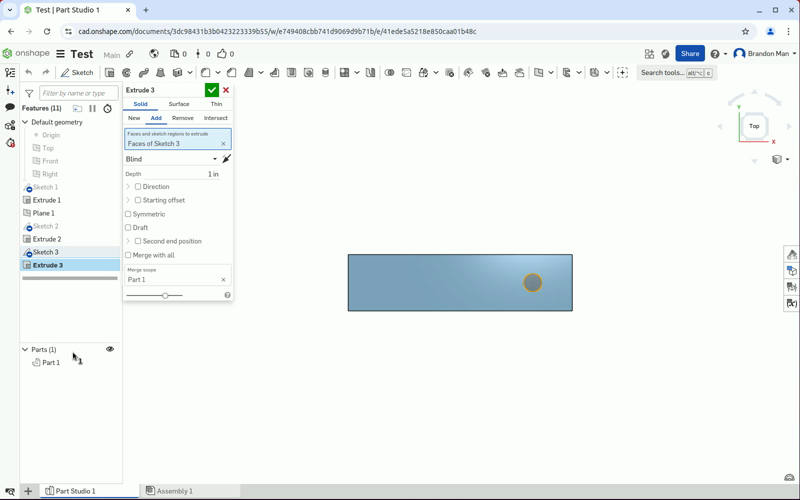
mouse_move(143, 106)
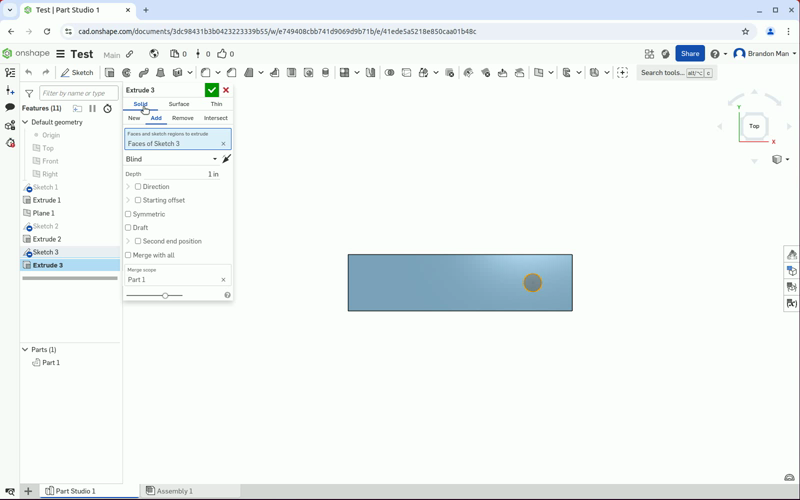
click(143, 106)
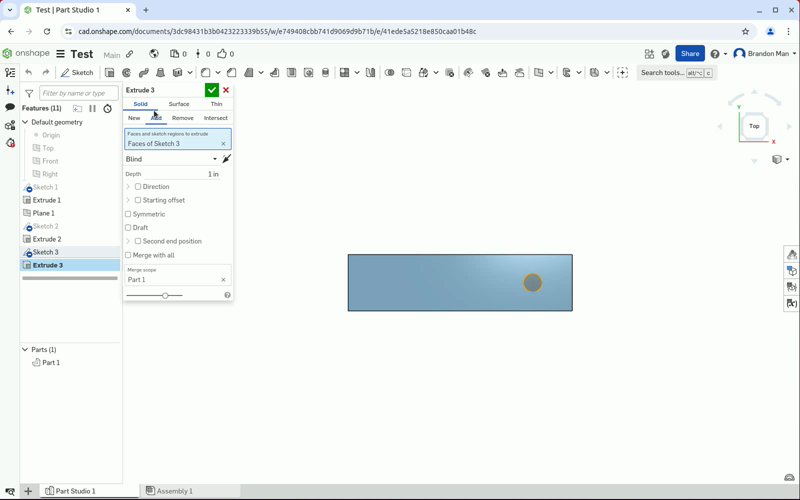
mouse_move(186, 120)
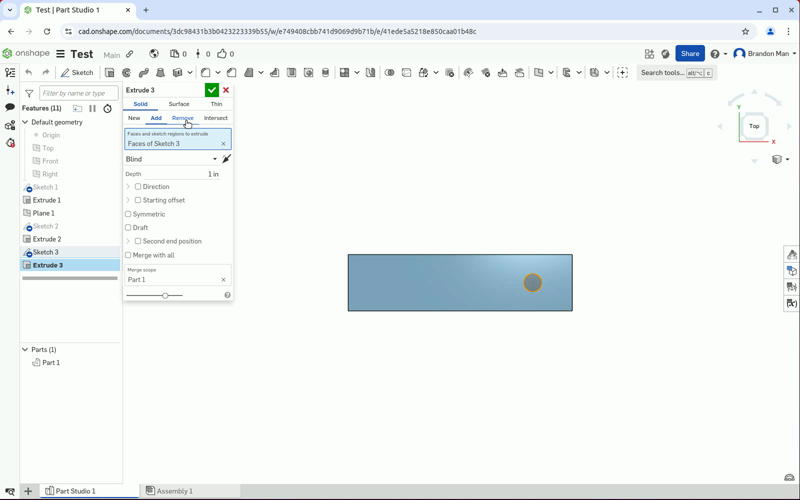
click(186, 120)
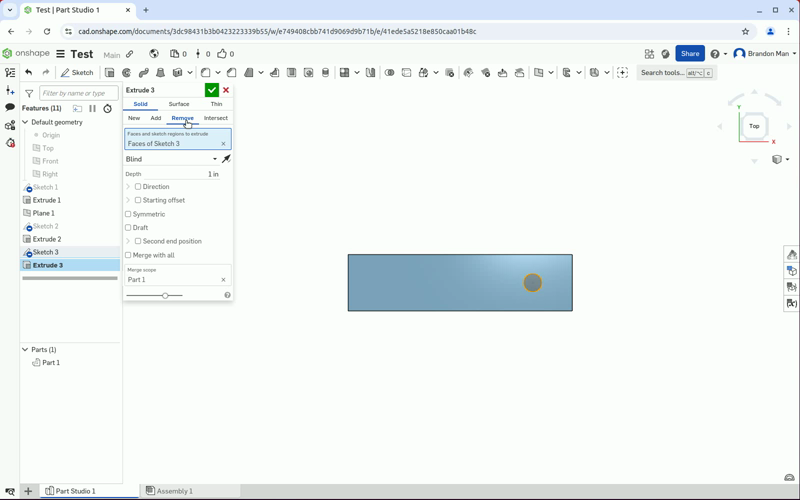
key(tab, 4)
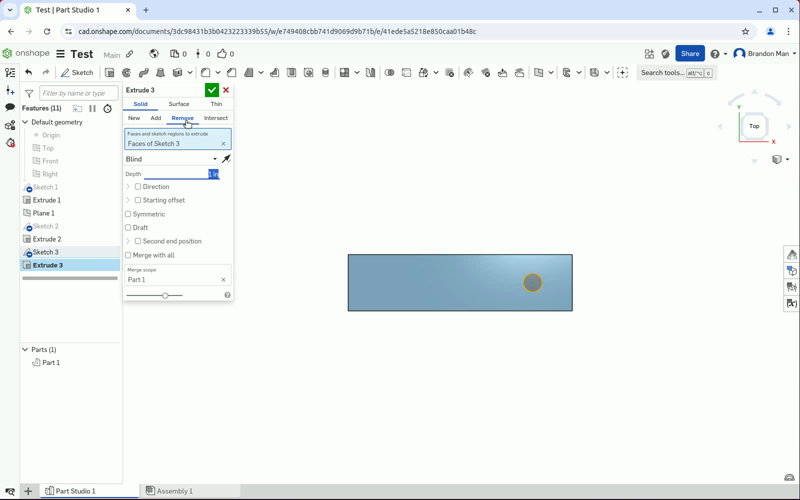
text(8.184)
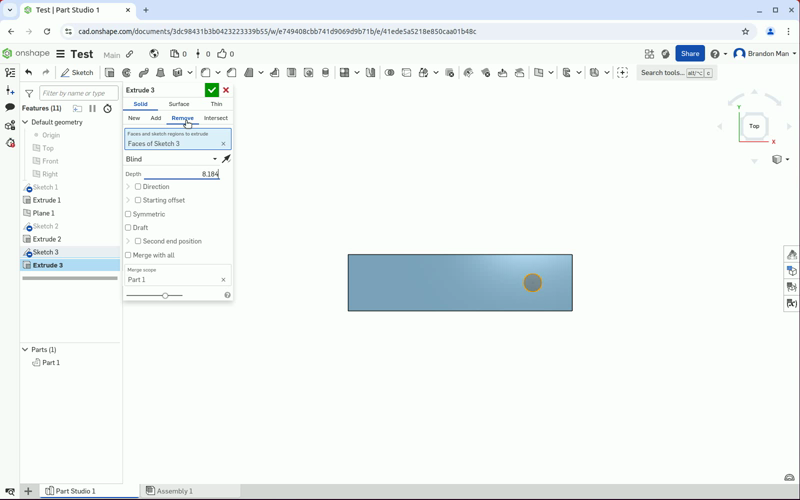
key(tab, 6)
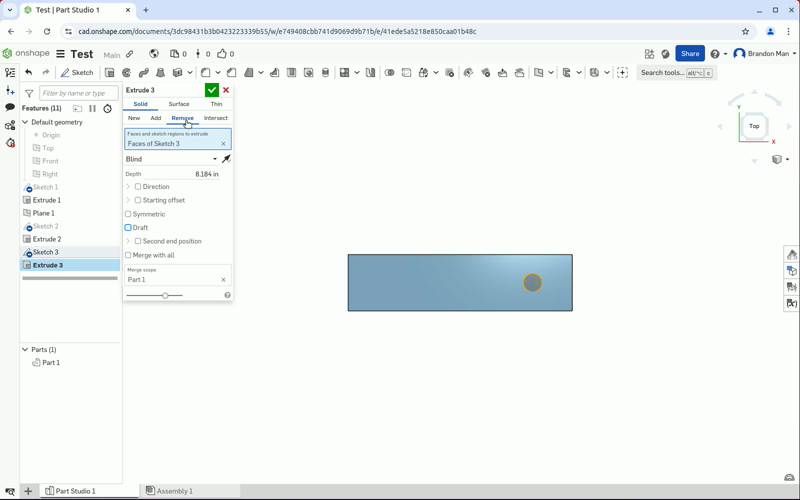
key(space)
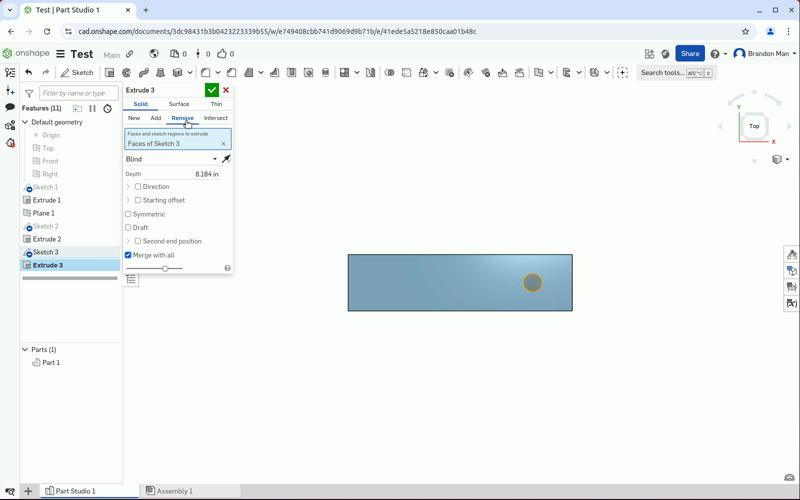
key(enter)
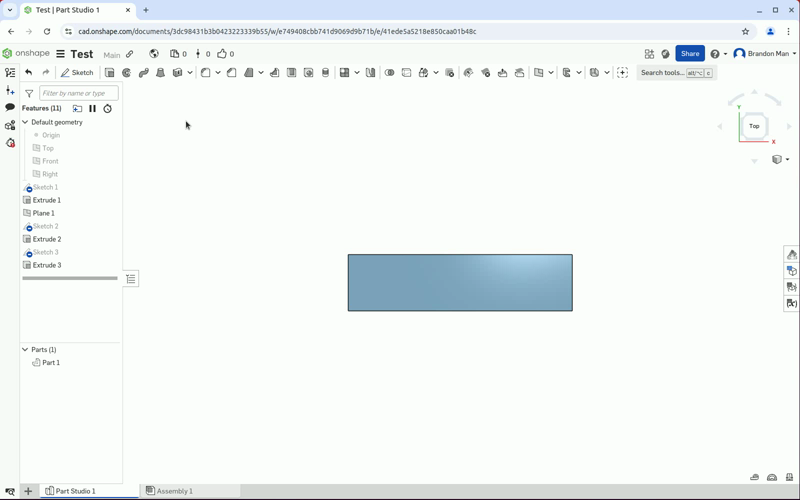
key(shift+h)
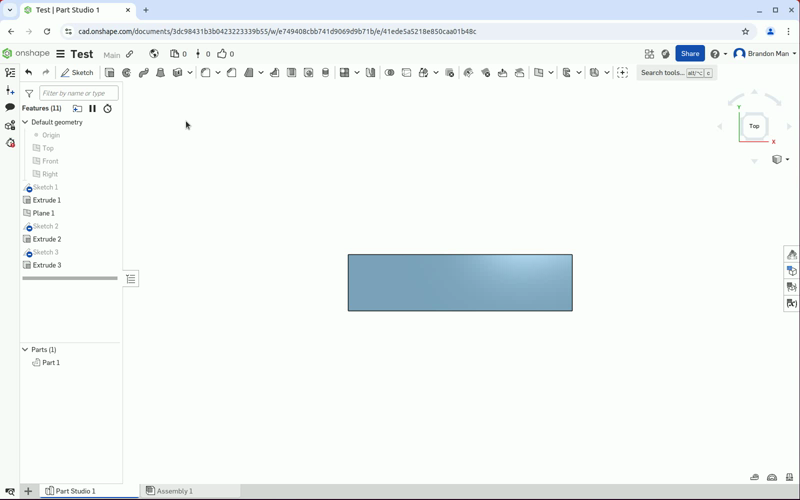
key(shift+h)
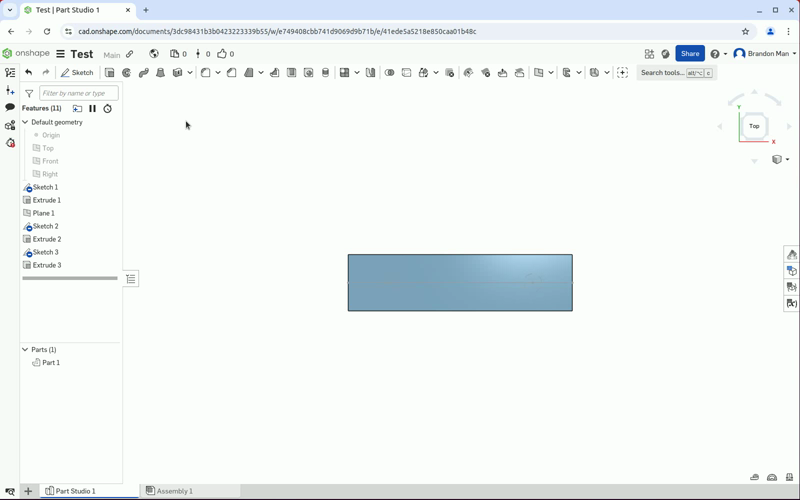
key(shift+7)
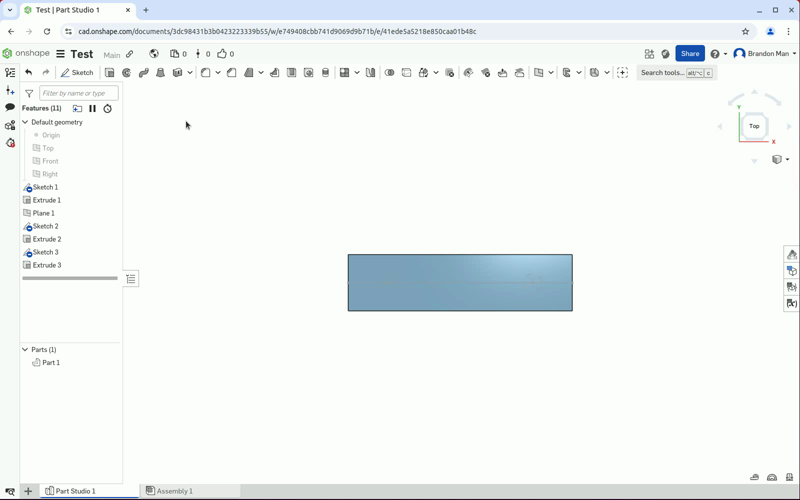
key(up, 3)
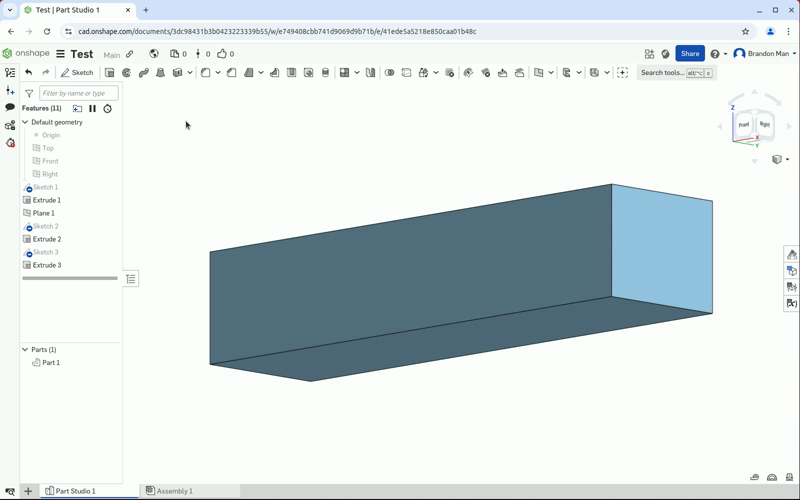
key(left, 3)
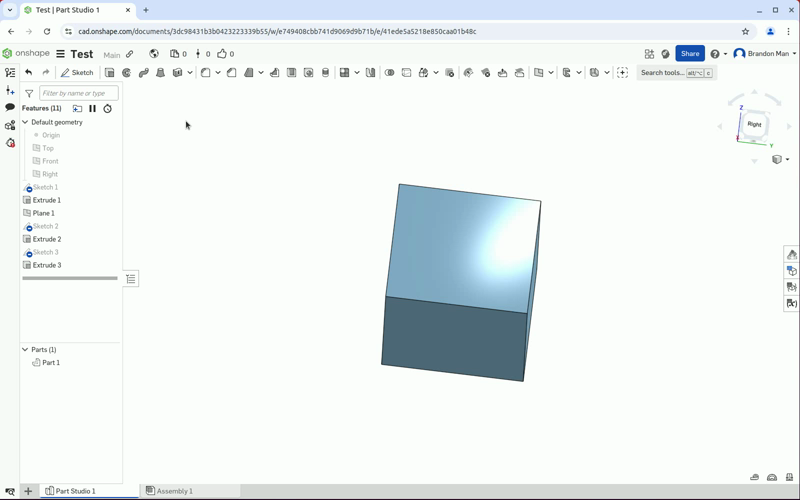
key(right, 3)
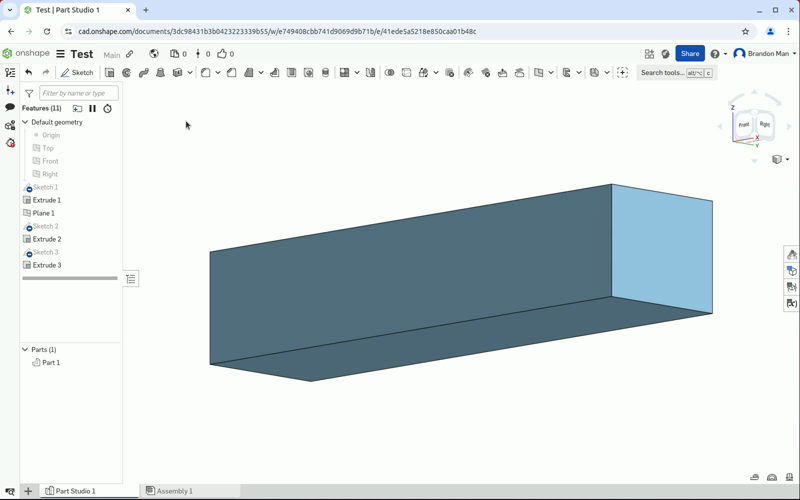
key(down, 3)
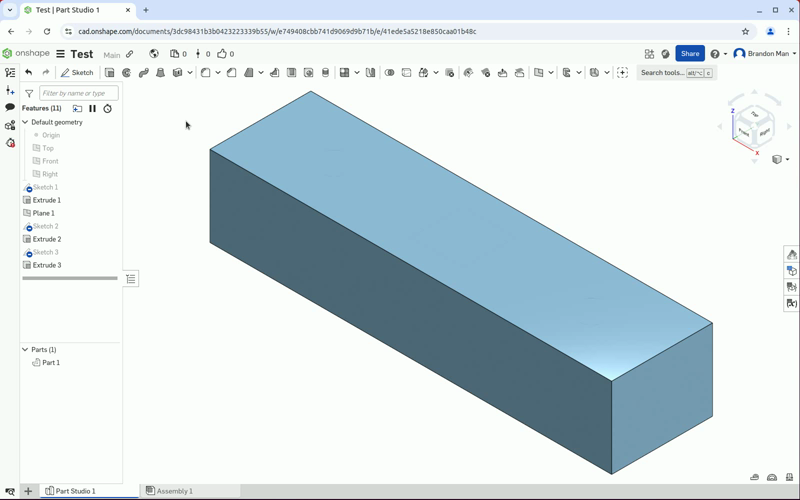
mouse_move(73, 189)
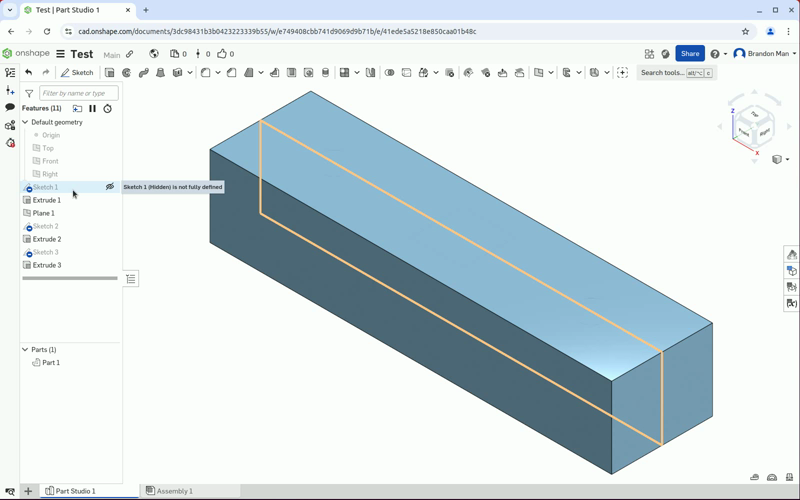
click(73, 189)